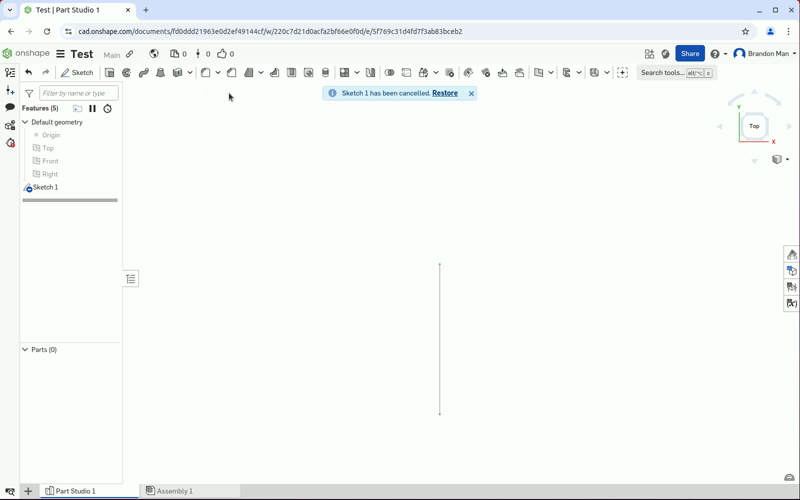
key(shift+h)
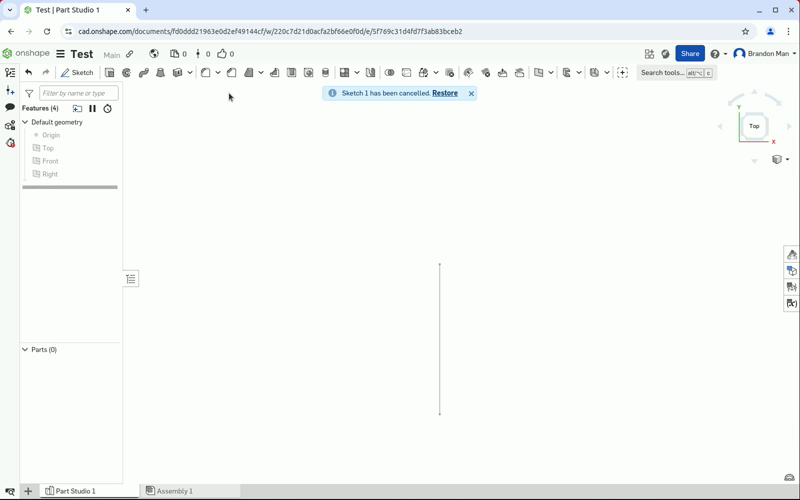
key(shift+s)
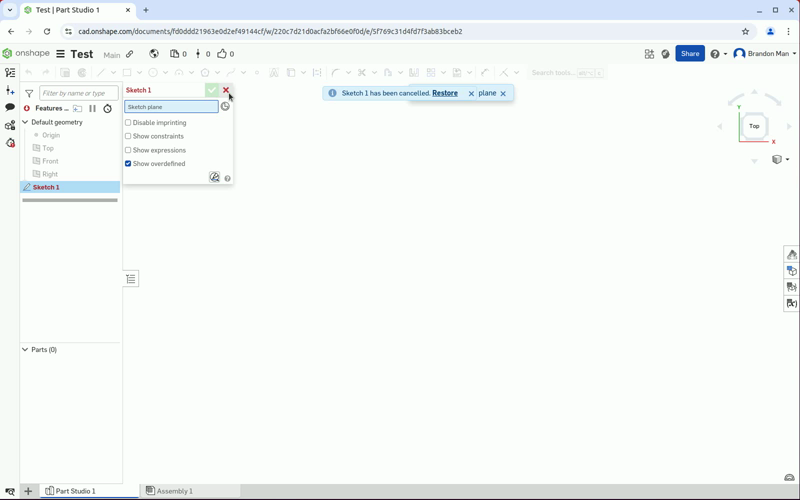
mouse_move(73, 150)
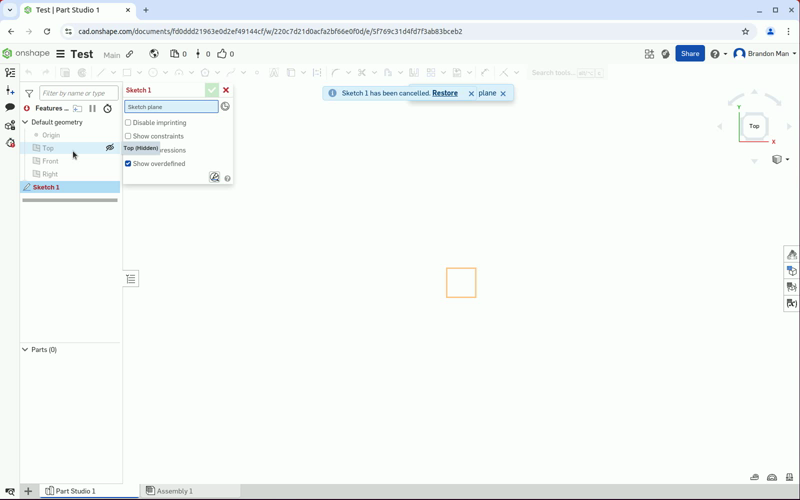
click(73, 150)
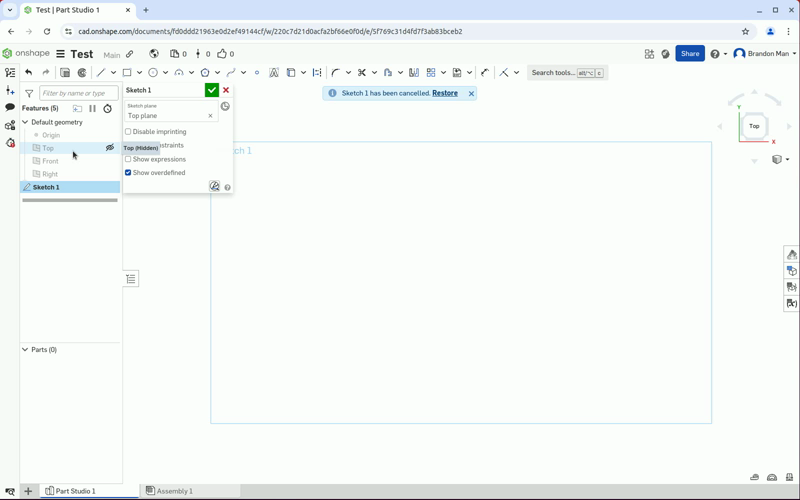
mouse_move(73, 352)
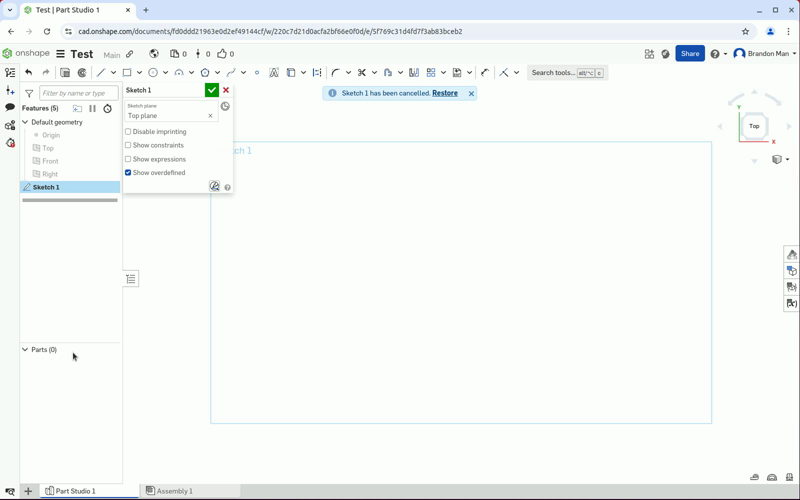
key(y)
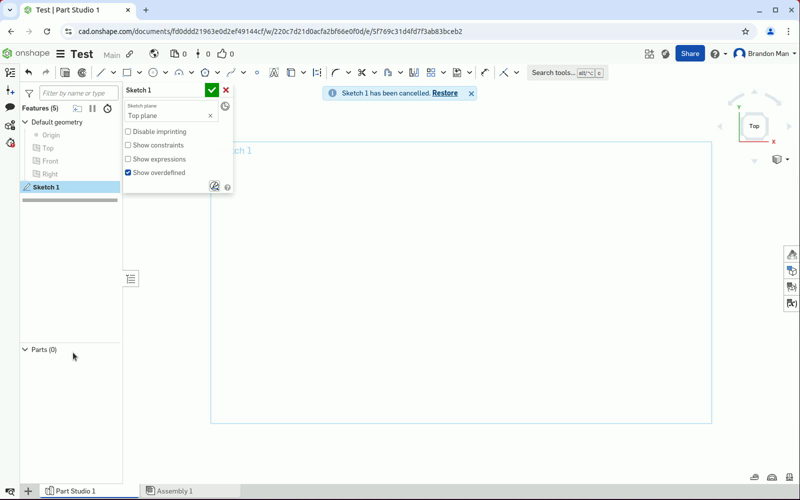
key(l)
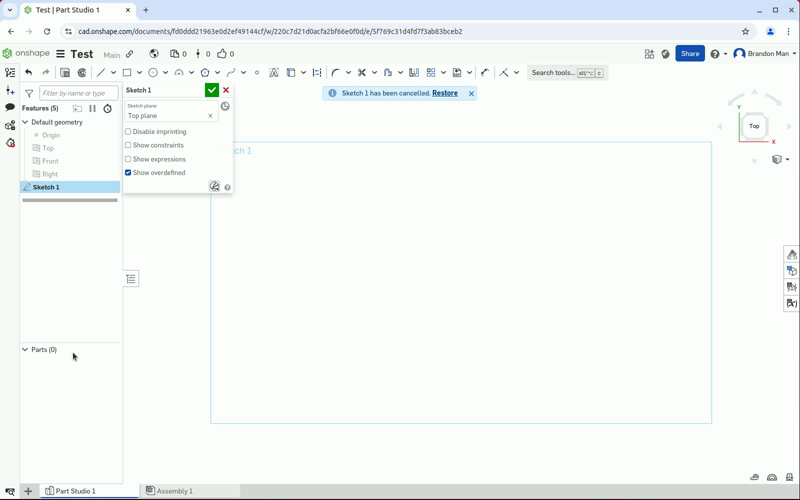
key_down(shift)
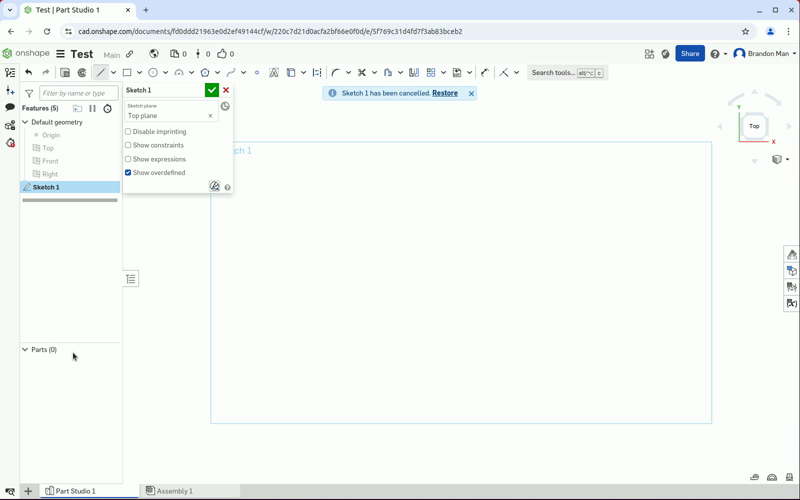
mouse_move(390, 345)
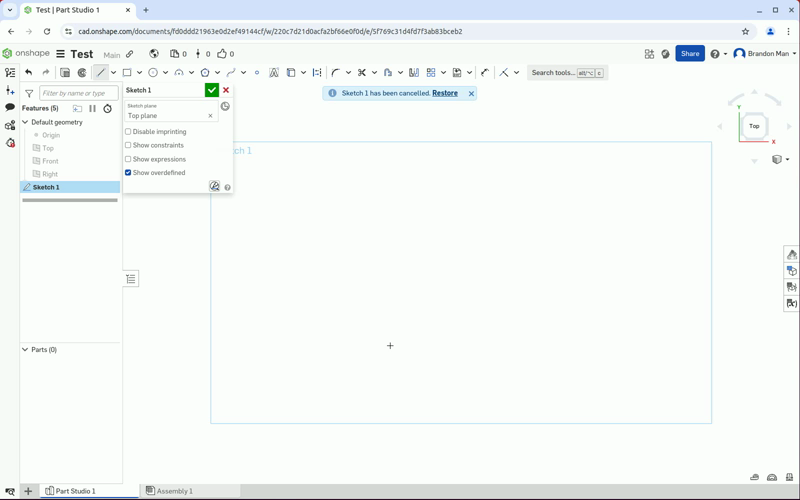
click(390, 345)
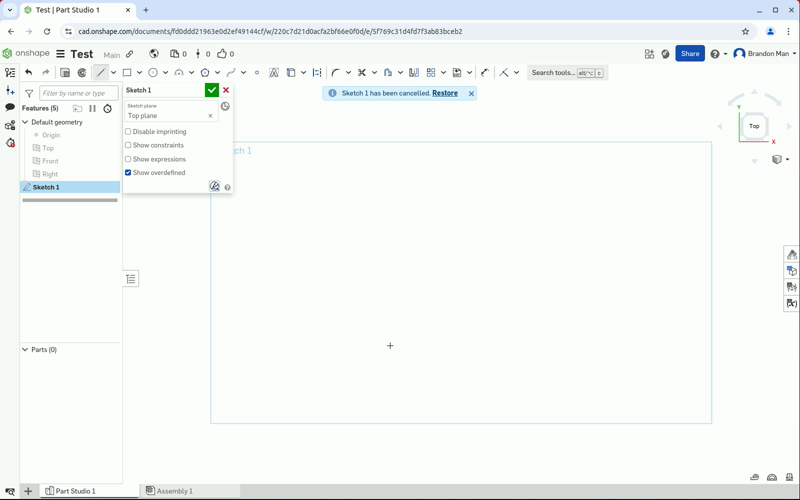
key_up(shift)
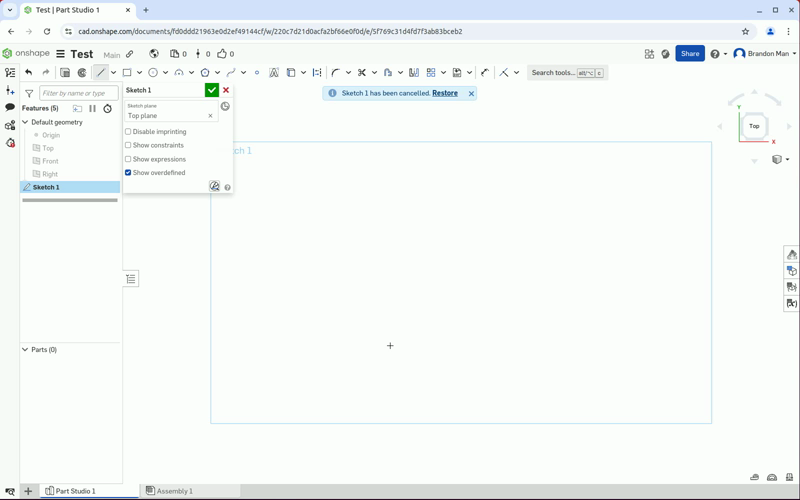
key_down(shift)
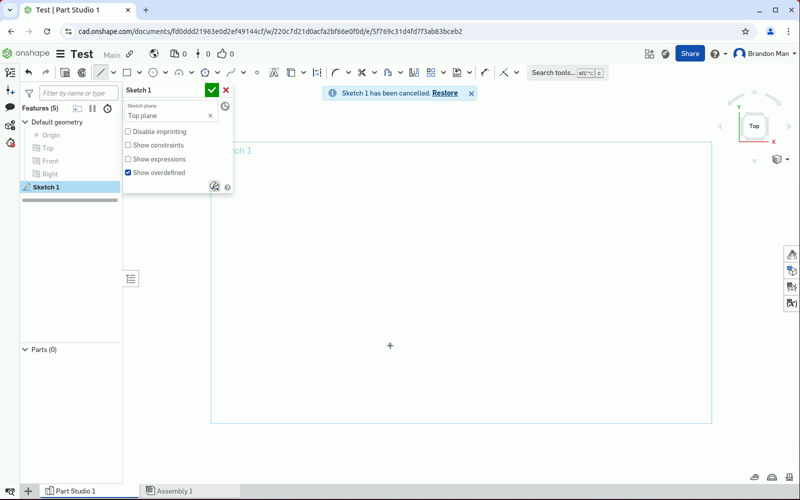
mouse_move(529, 345)
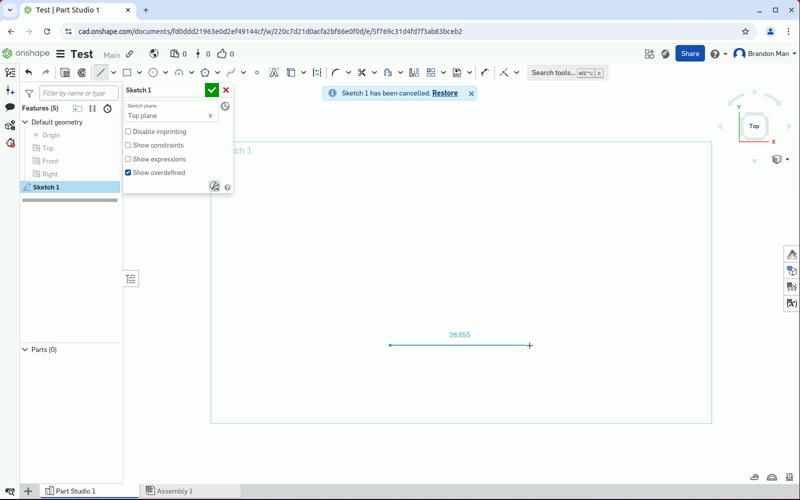
click(529, 345)
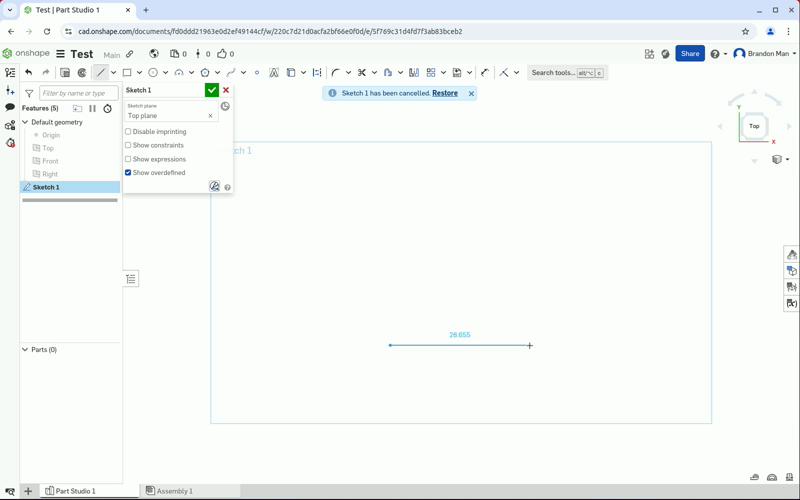
key_up(shift)
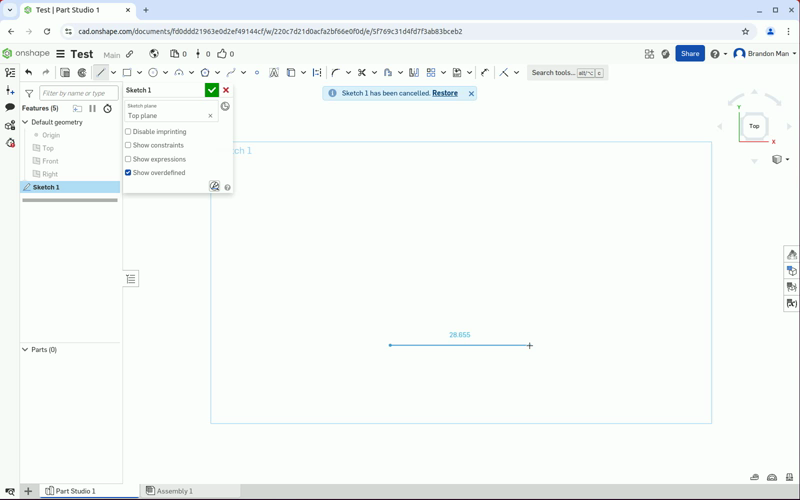
key_down(shift)
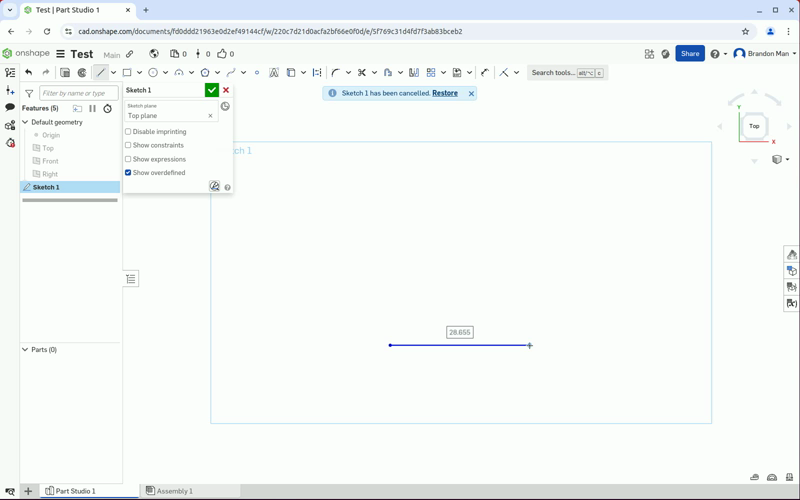
mouse_move(529, 222)
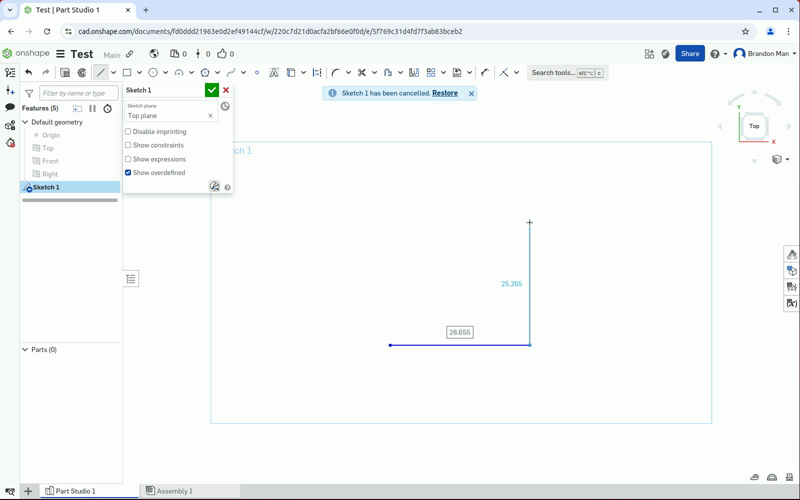
click(529, 222)
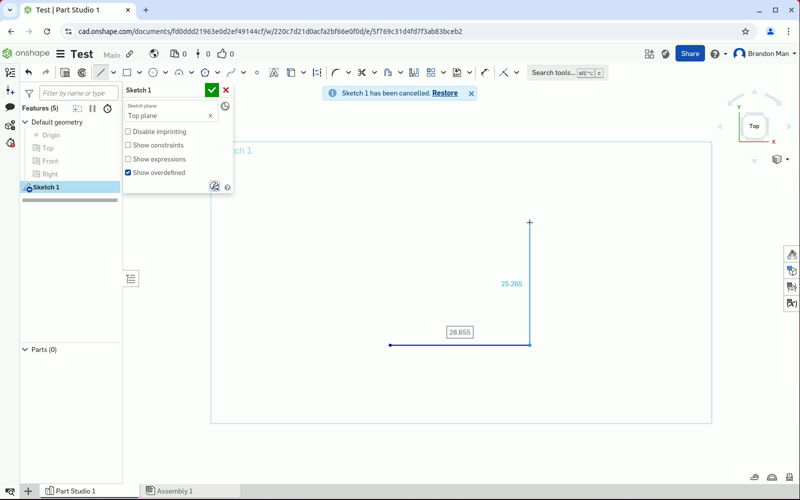
key_up(shift)
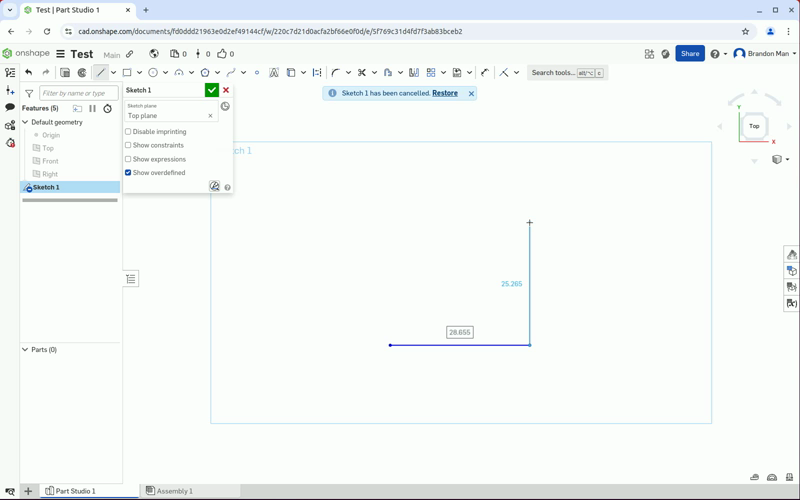
key_down(shift)
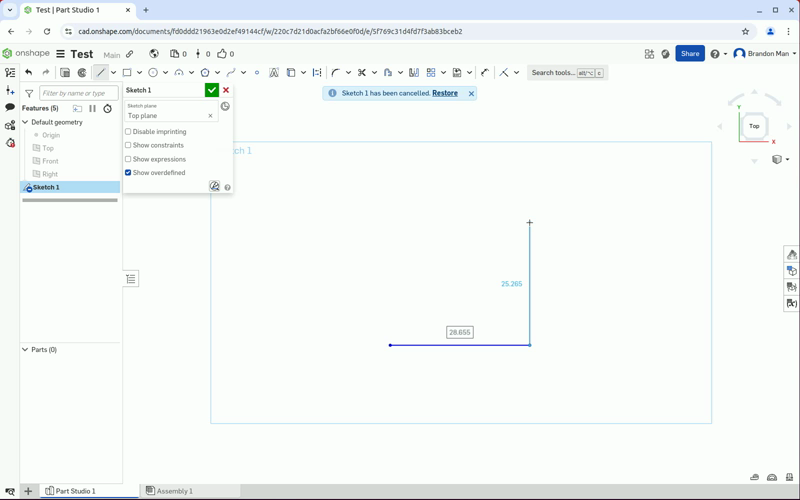
mouse_move(390, 222)
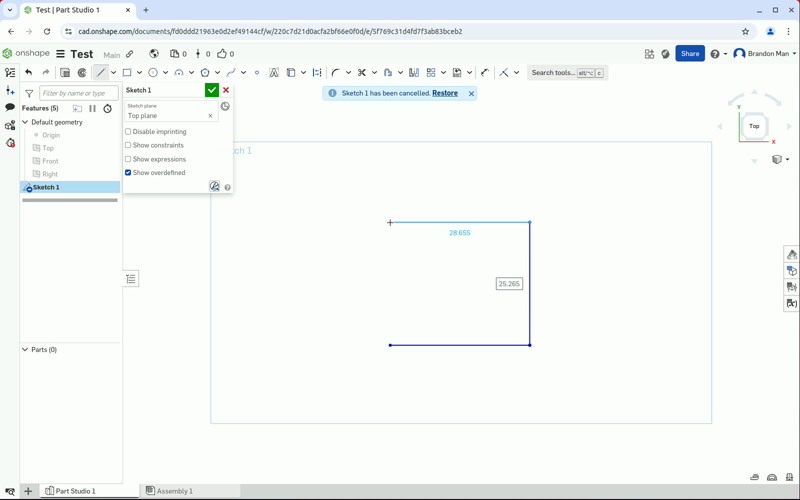
click(390, 222)
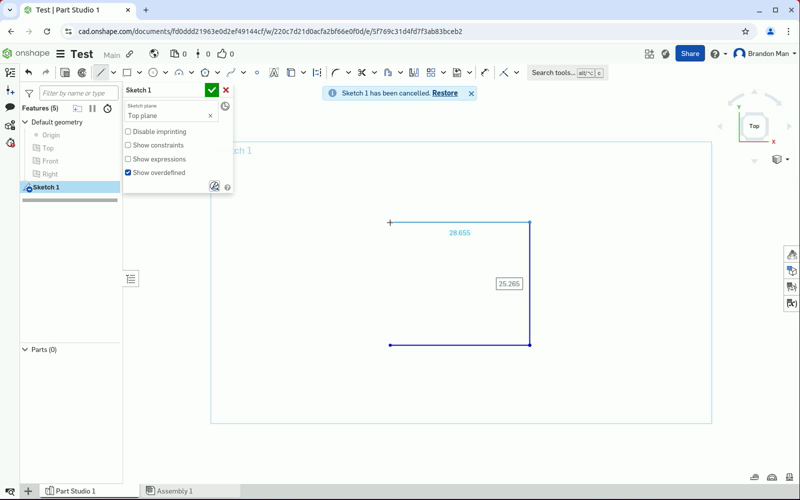
key_up(shift)
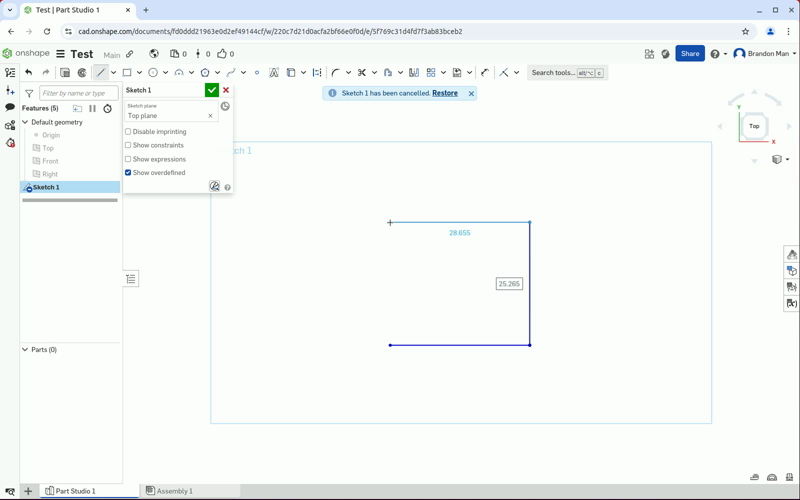
key_down(shift)
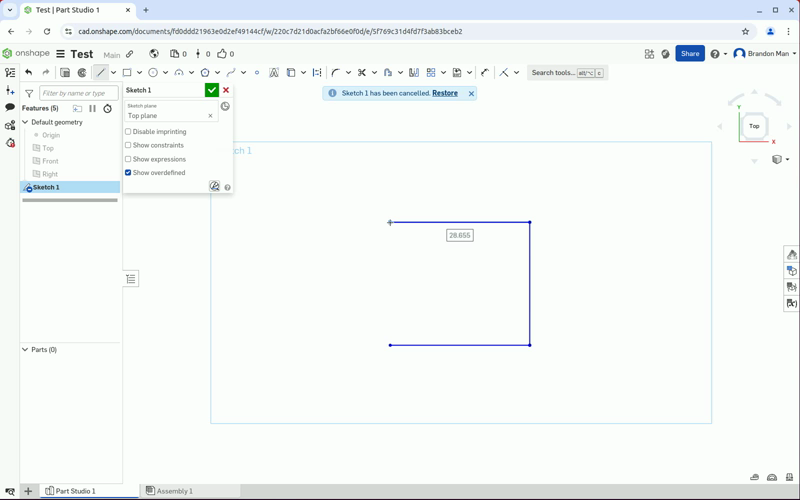
mouse_move(390, 345)
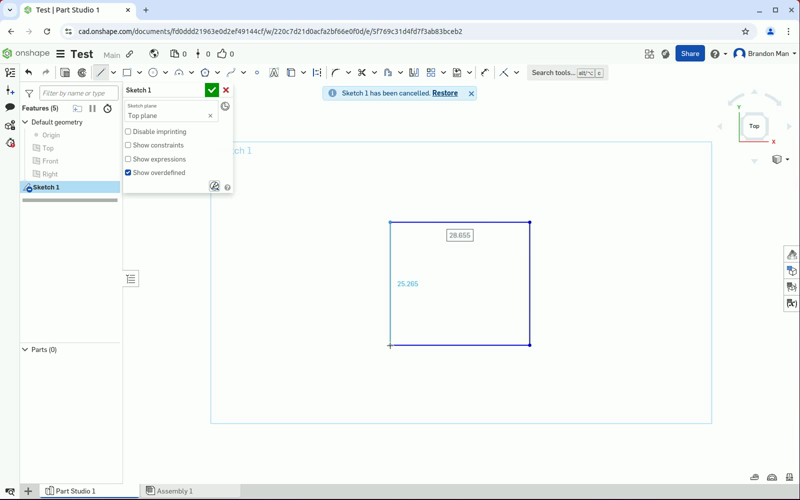
key_up(shift)
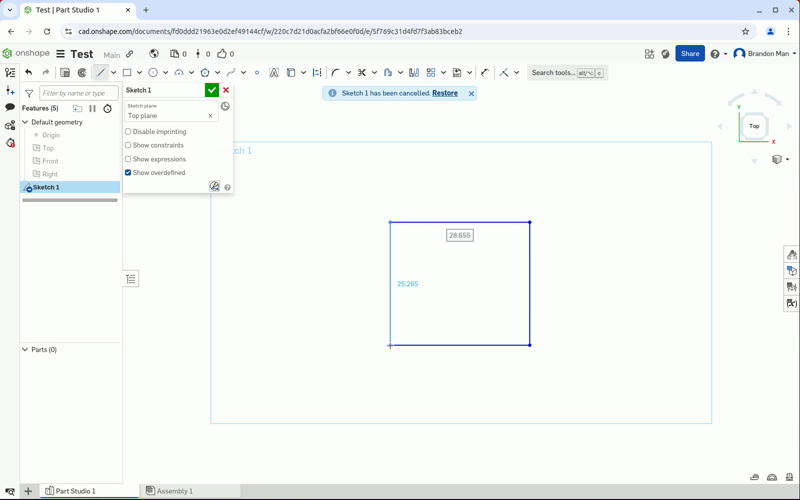
click(390, 345)
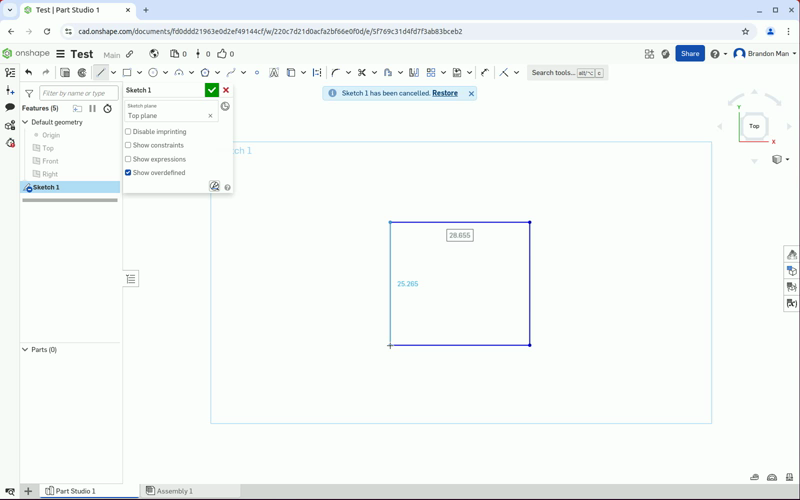
key(esc)
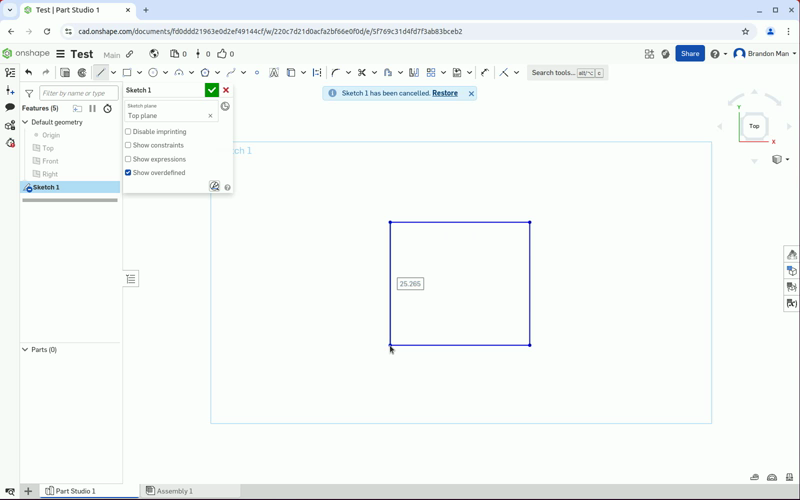
mouse_move(423, 237)
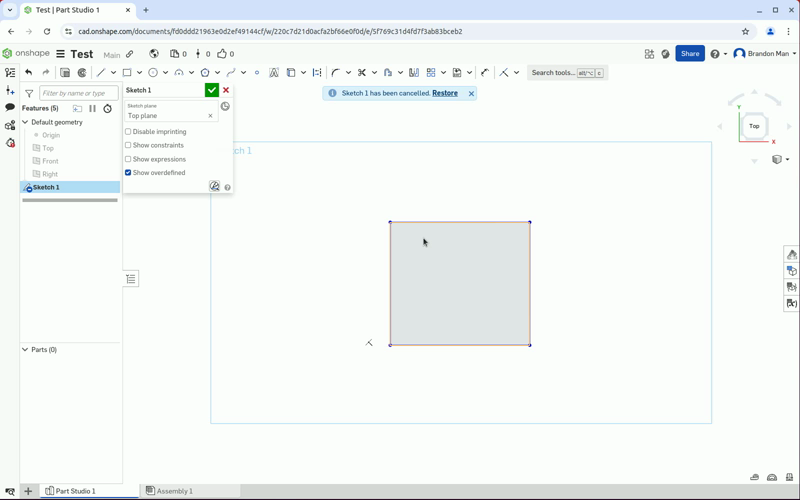
click(423, 237)
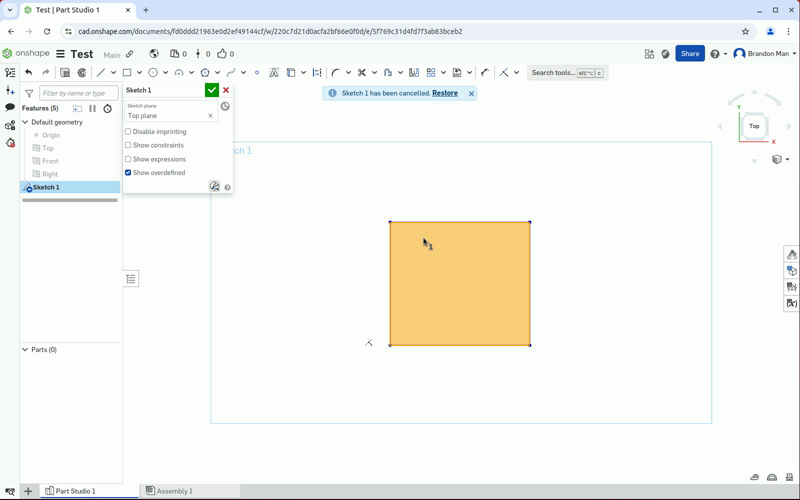
mouse_move(73, 352)
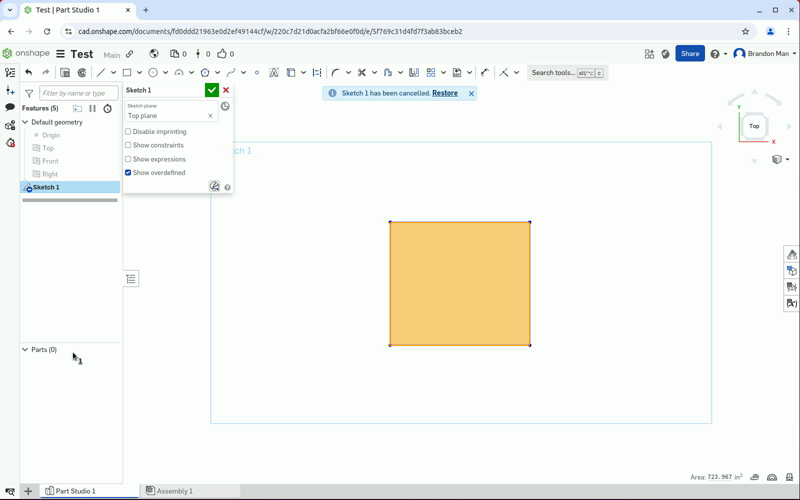
key(shift+y)
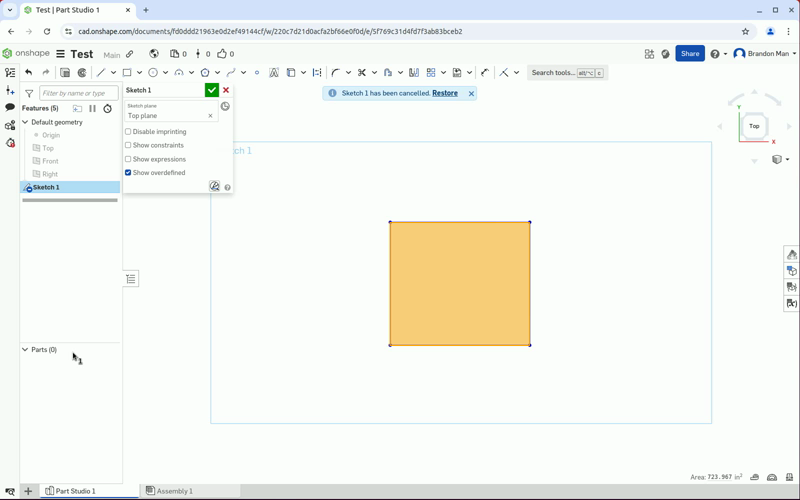
key(shift+e)
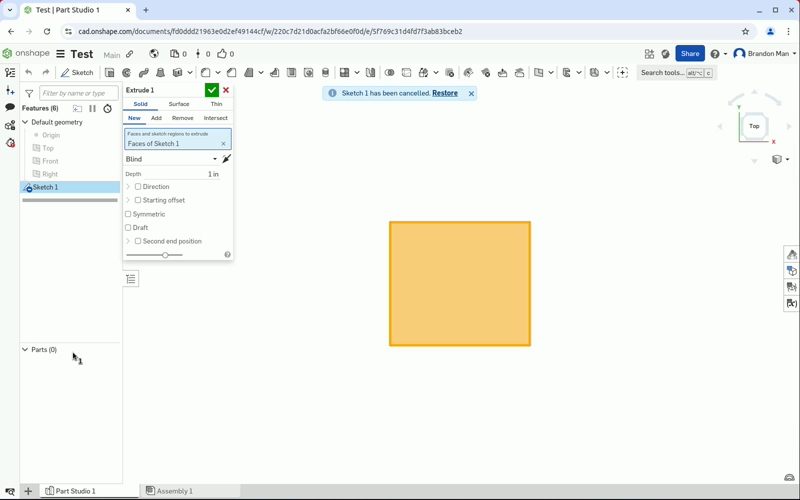
mouse_move(143, 106)
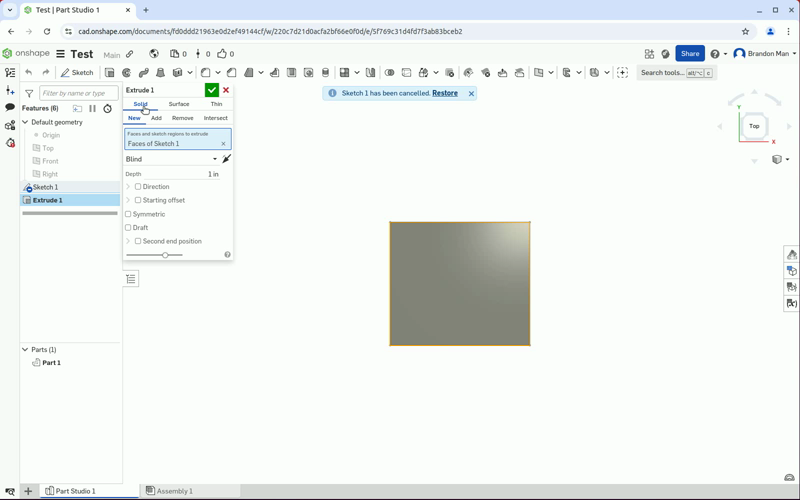
click(143, 106)
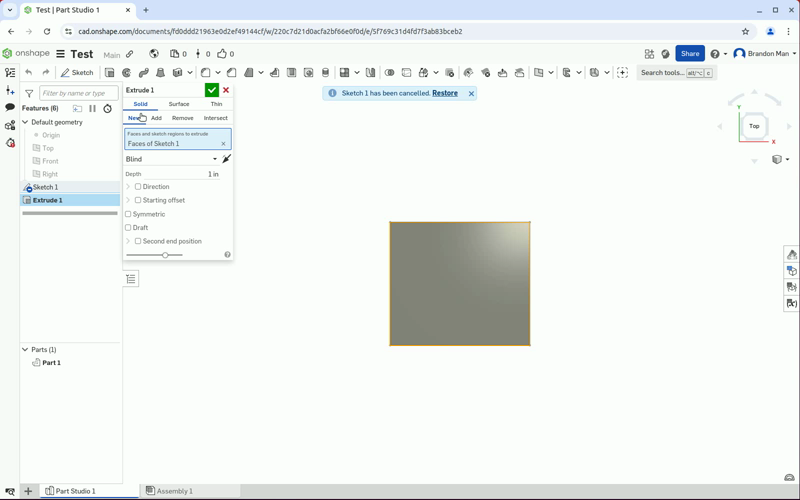
mouse_move(137, 120)
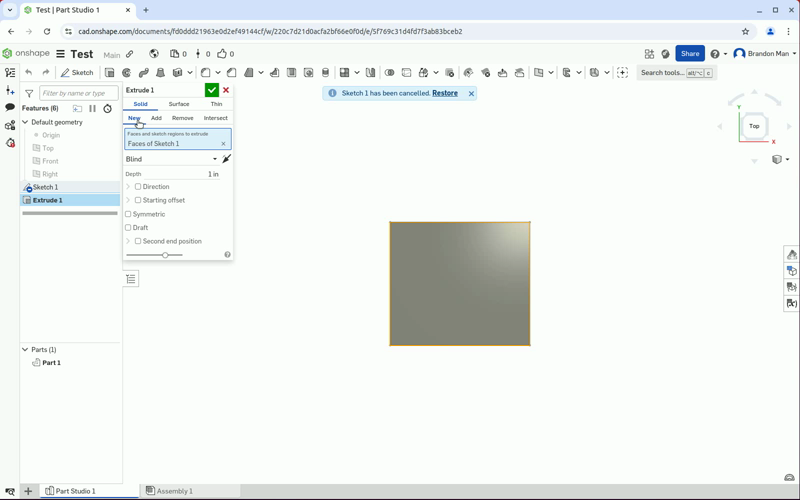
click(137, 120)
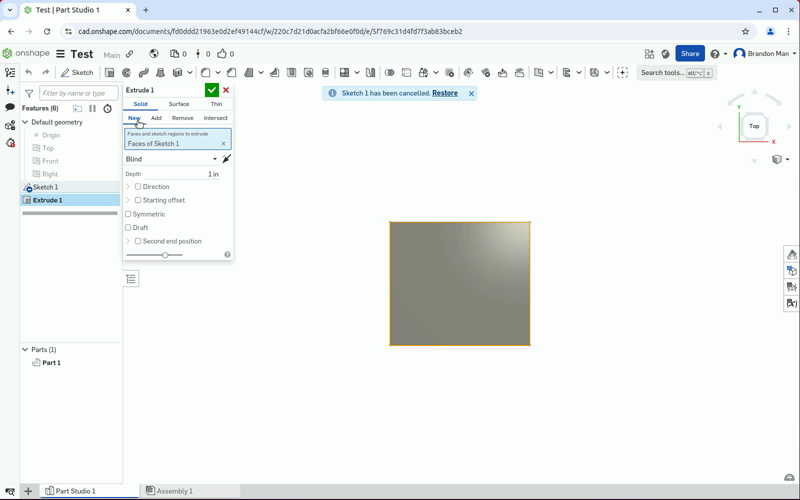
key(tab, 4)
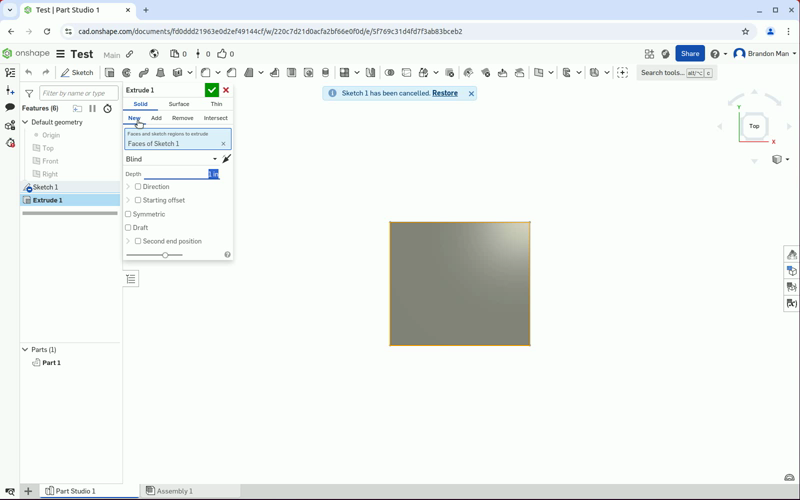
text(23.108)
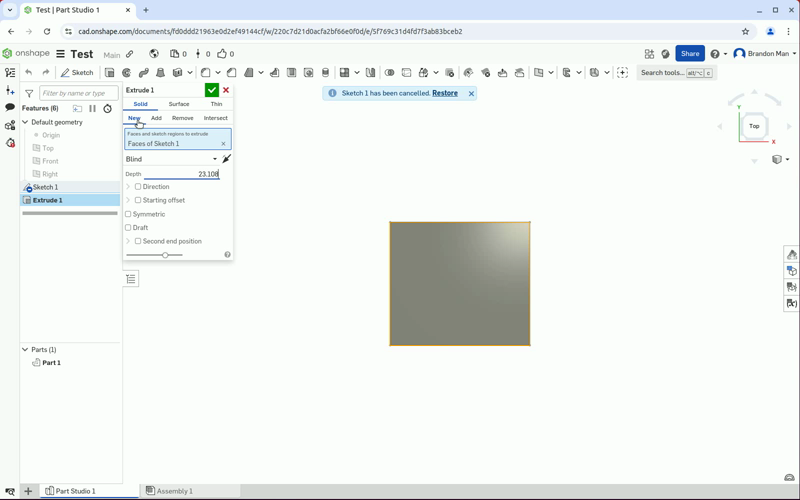
key(enter)
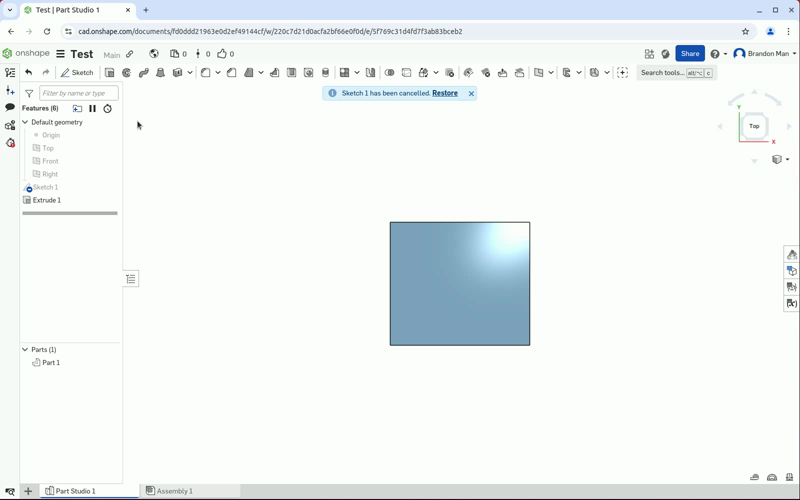
key(shift+h)
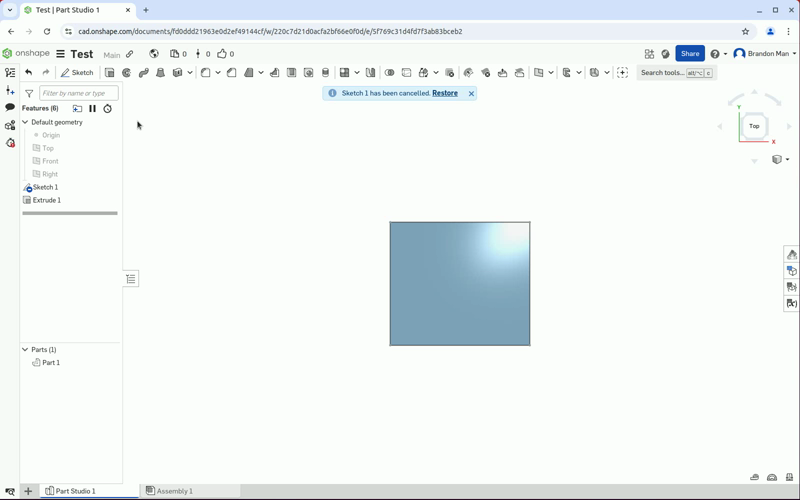
key(shift+h)
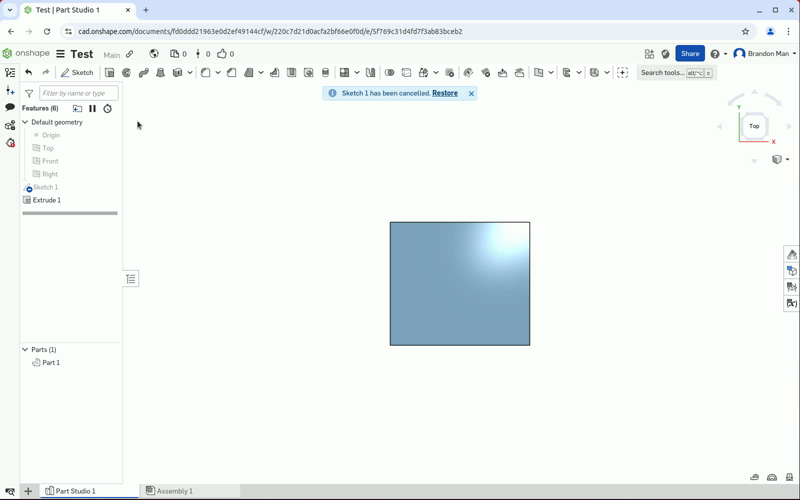
mouse_move(73, 189)
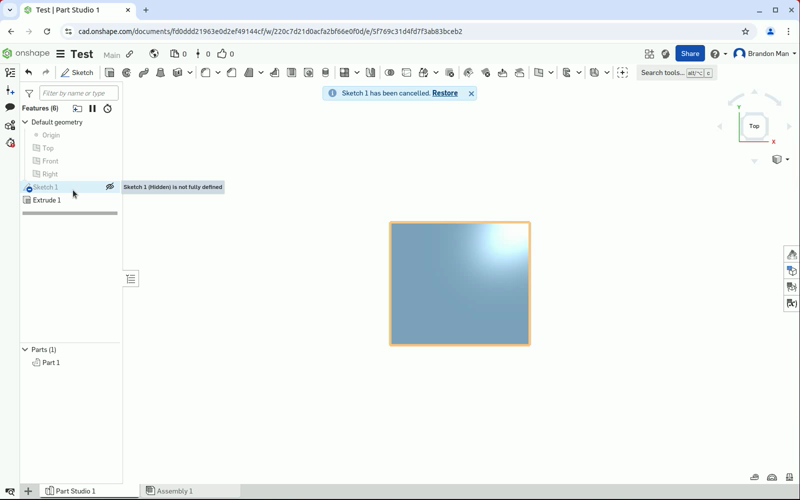
click(73, 189)
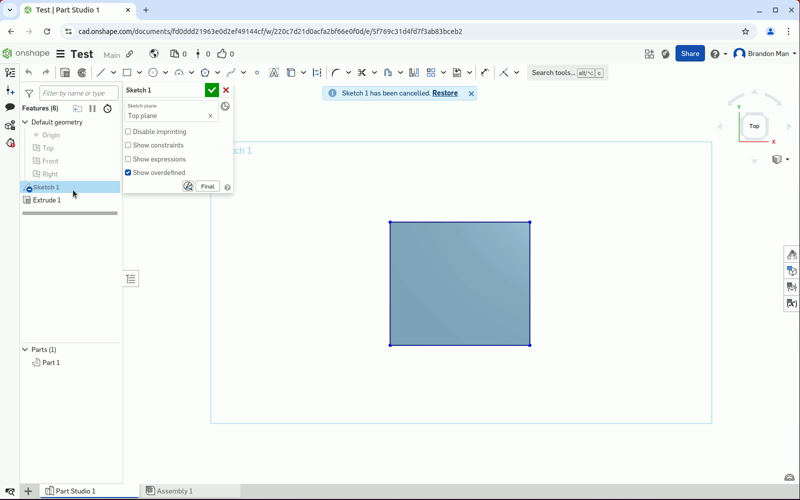
mouse_move(229, 92)
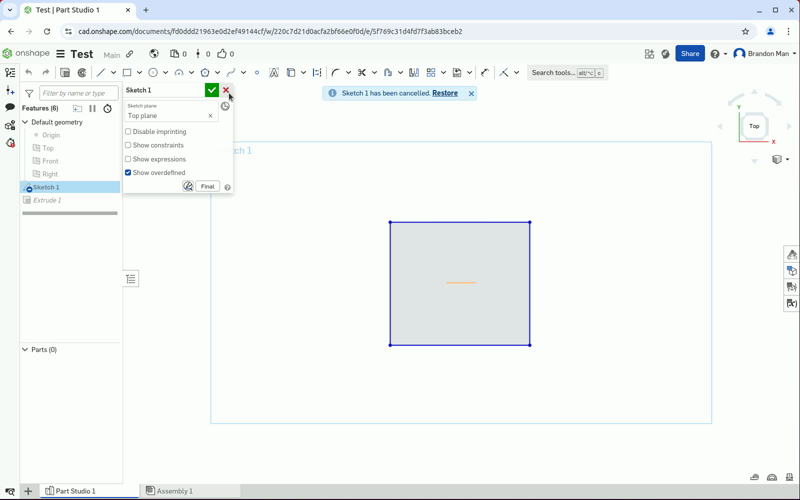
click(229, 92)
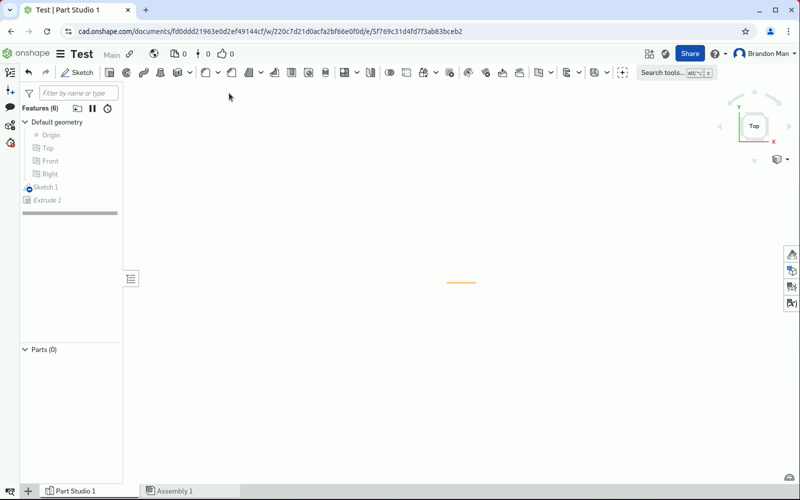
mouse_move(541, 75)
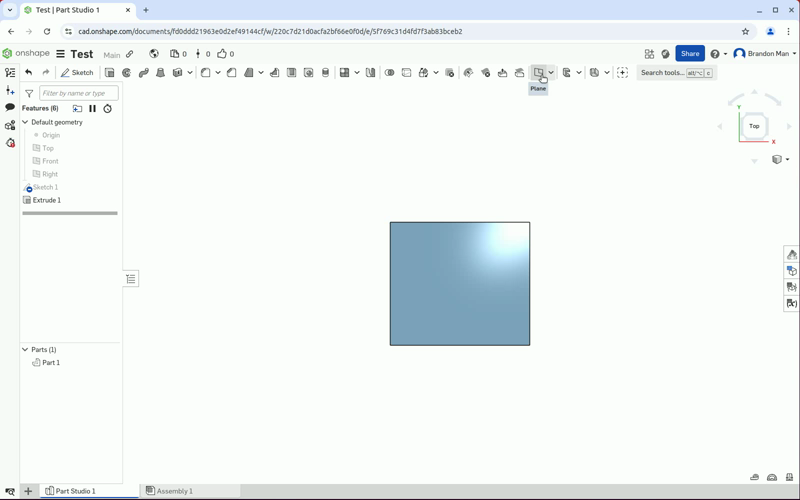
click(541, 75)
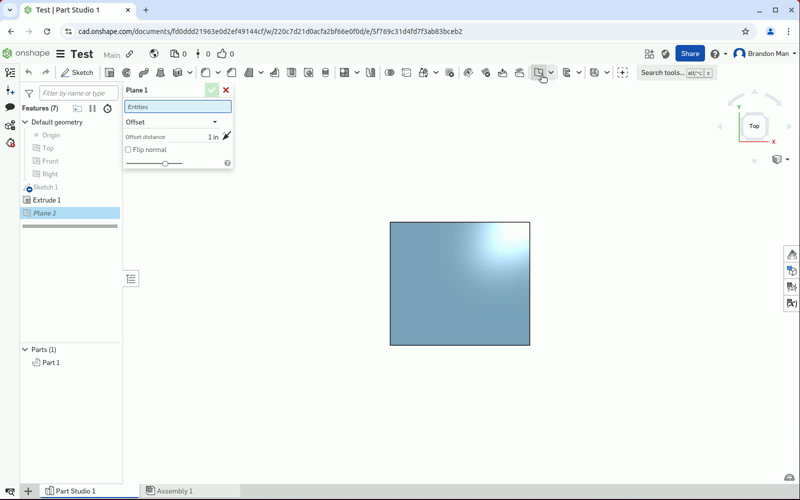
mouse_move(73, 150)
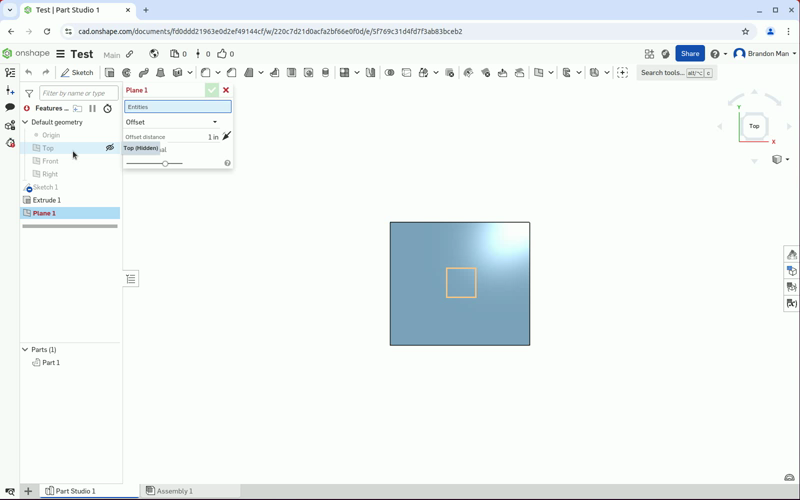
click(73, 150)
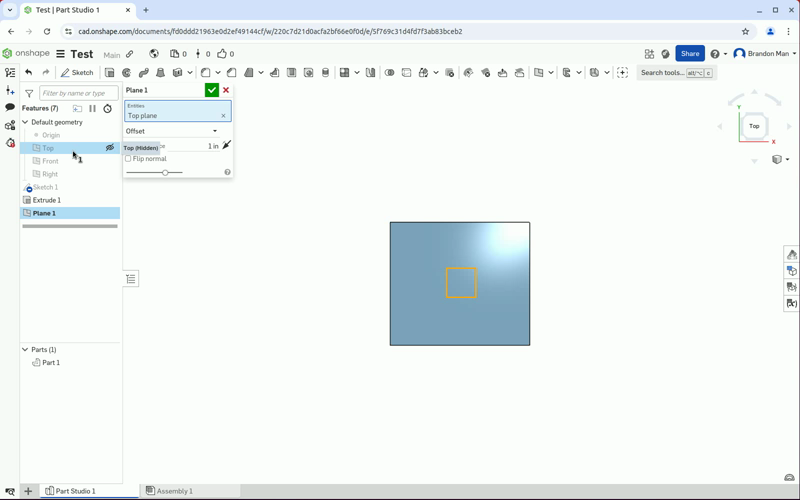
key(tab, 2)
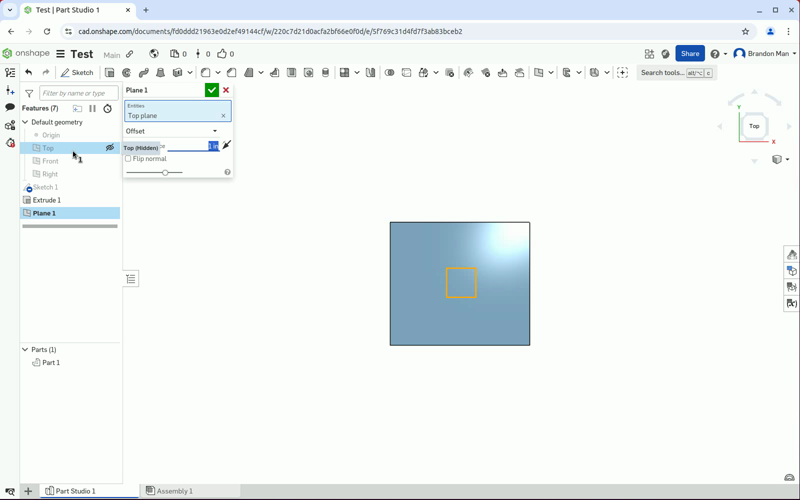
text(23.108)
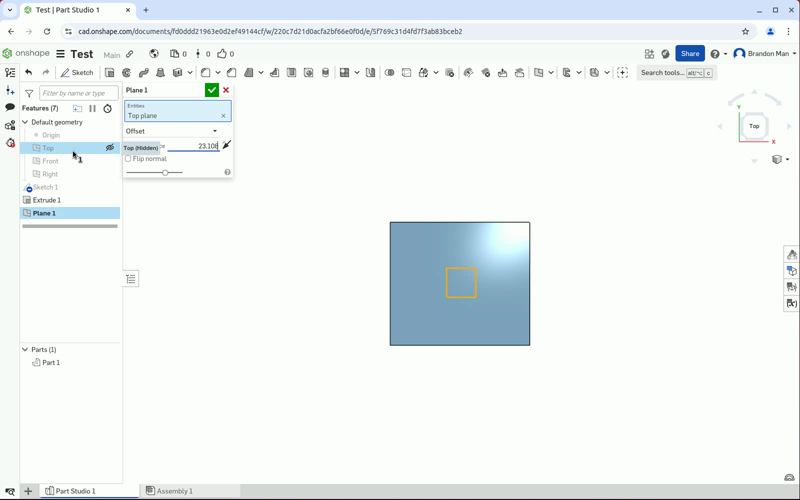
key(enter, 2)
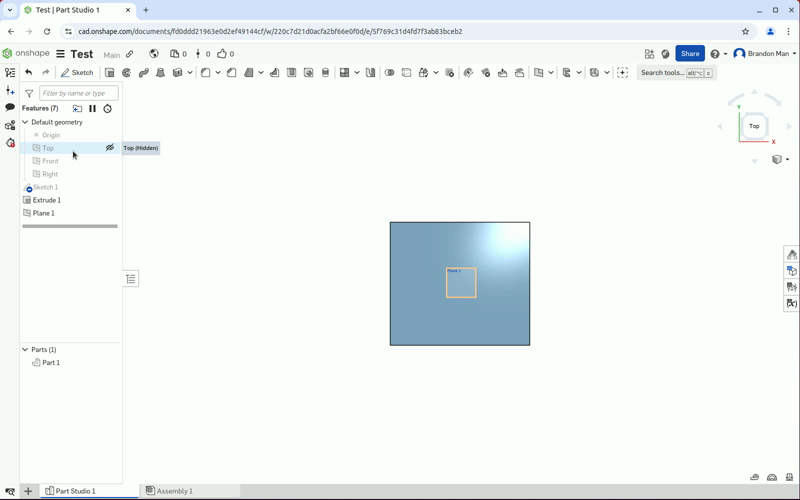
key(shift+s)
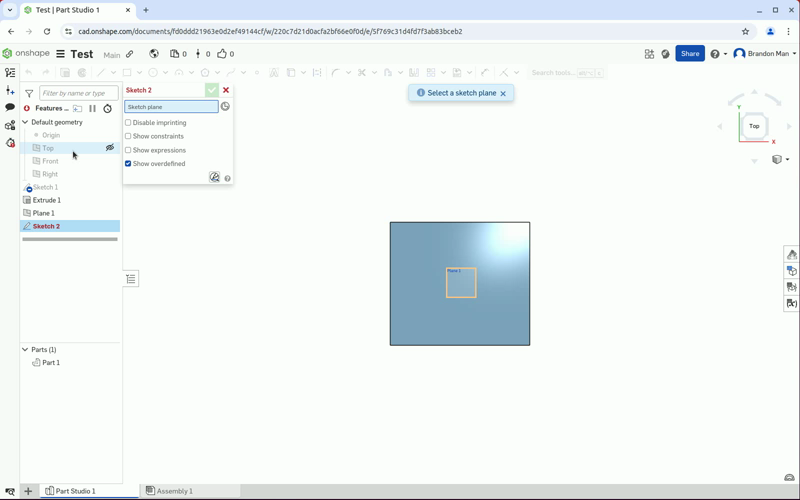
mouse_move(73, 215)
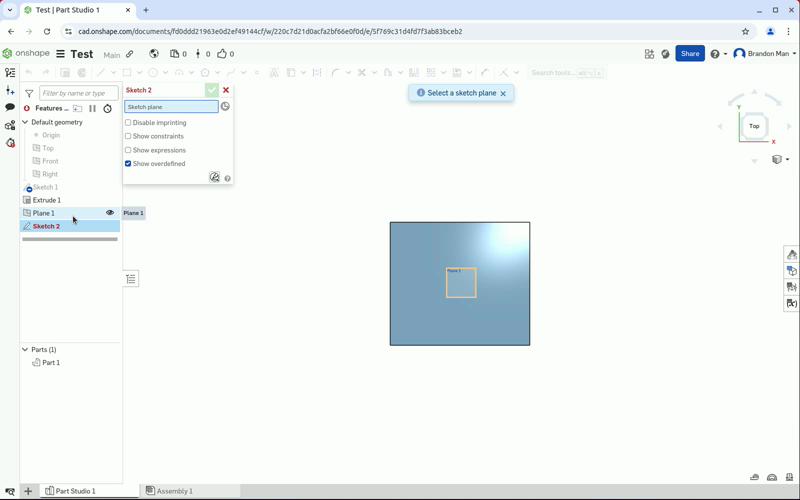
click(73, 215)
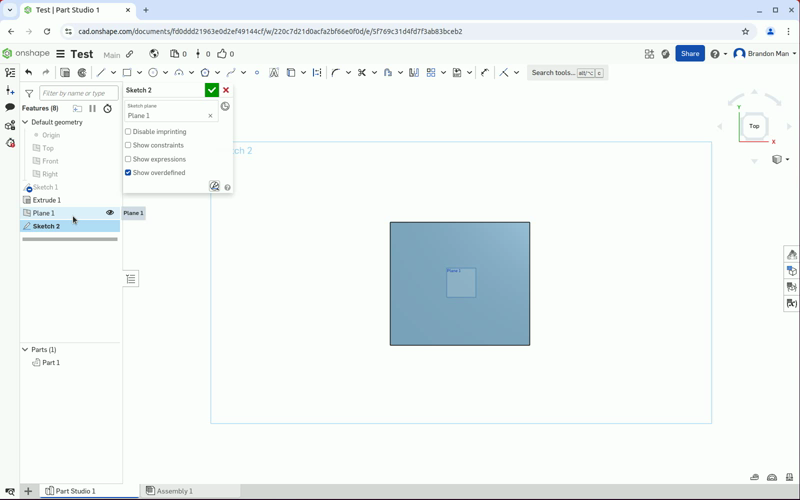
mouse_move(73, 352)
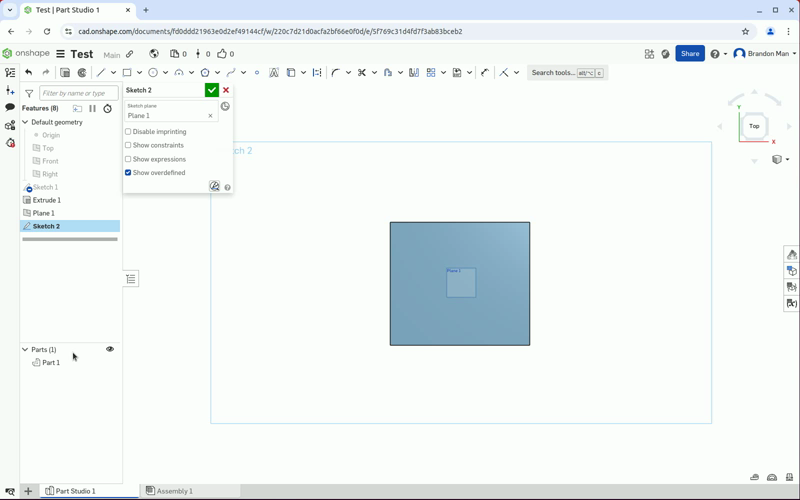
key(y)
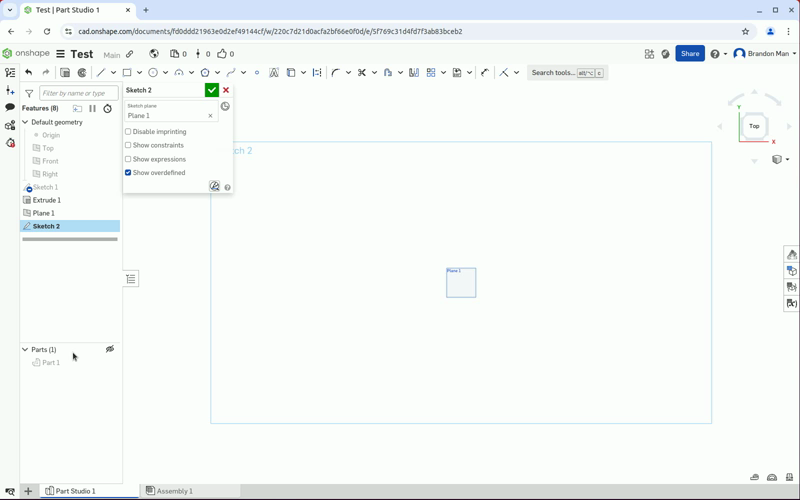
key(l)
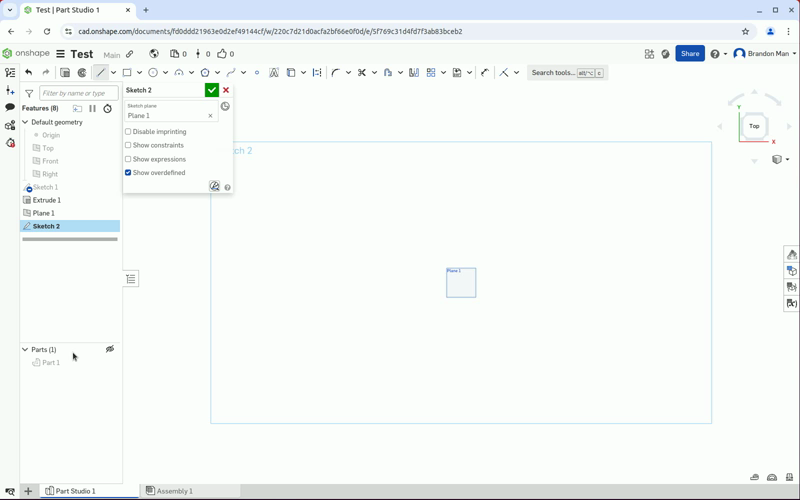
key_down(shift)
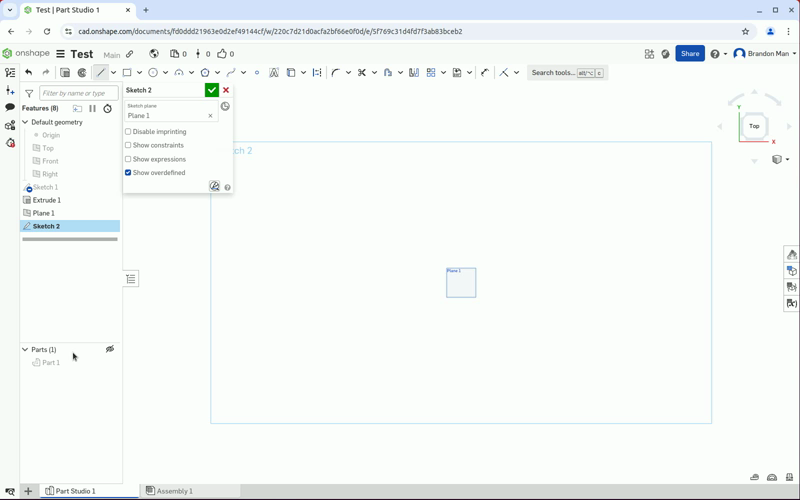
mouse_move(401, 335)
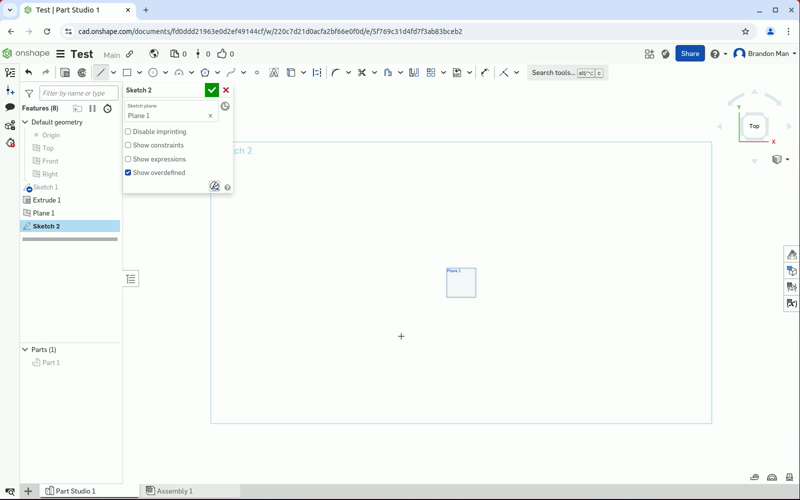
click(401, 335)
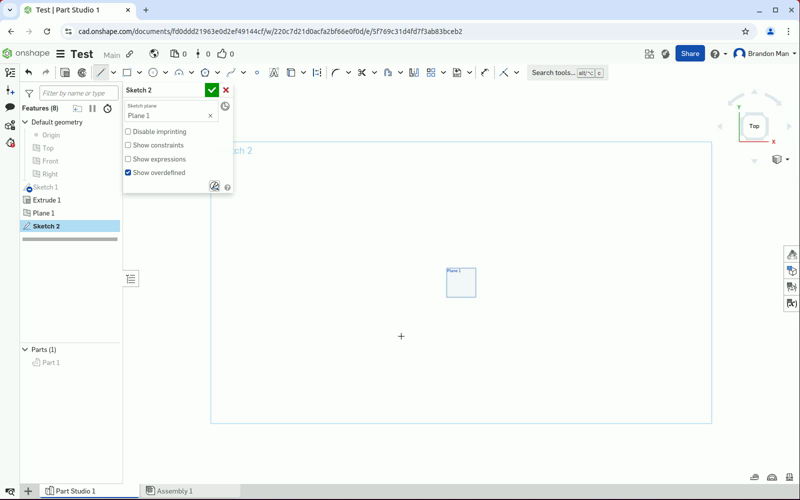
key_up(shift)
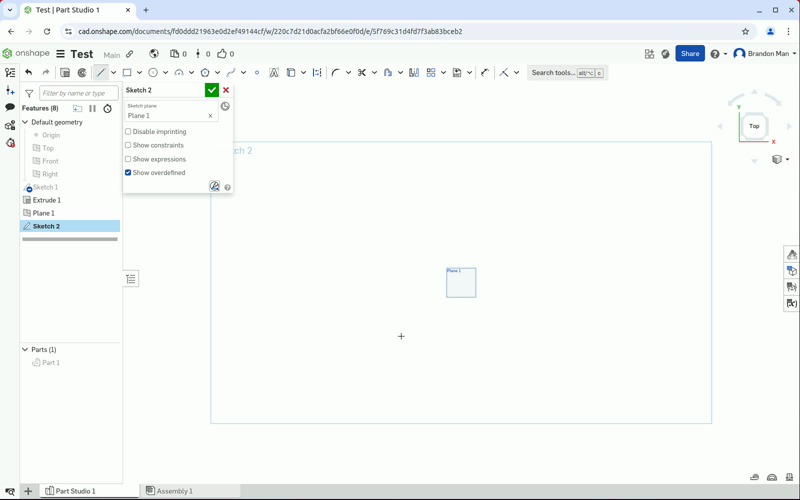
key_down(shift)
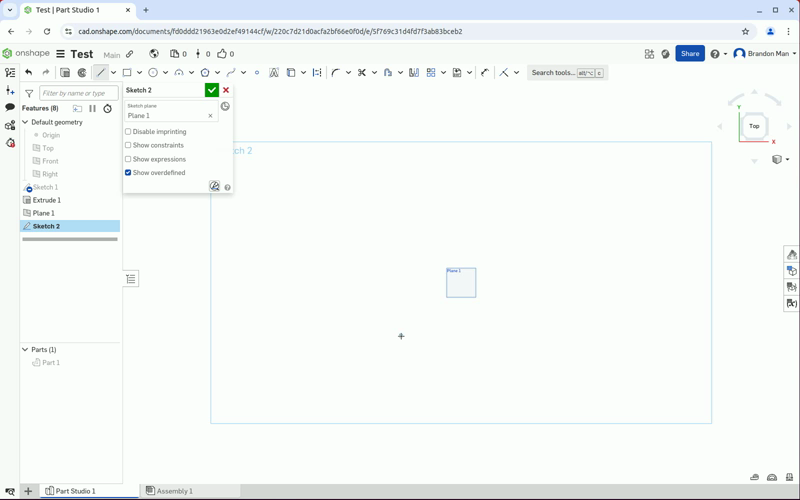
mouse_move(521, 335)
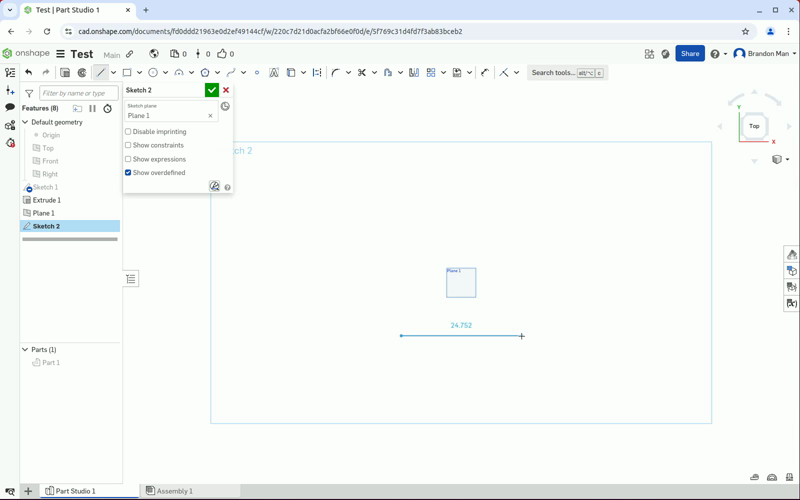
click(521, 335)
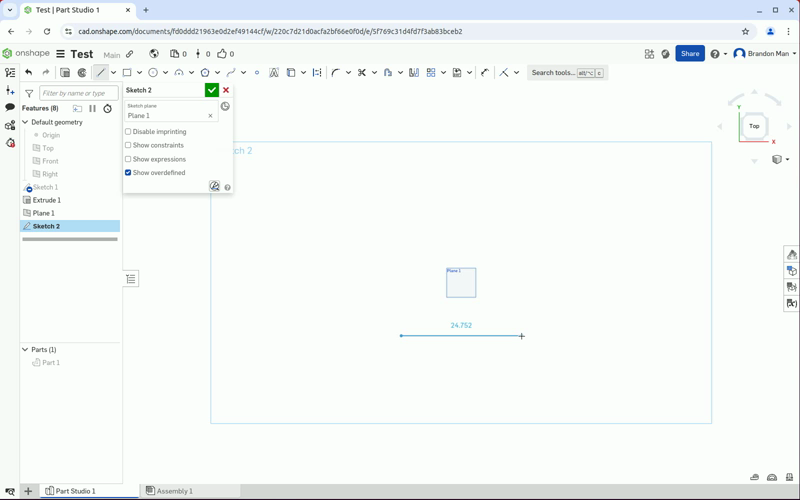
key_up(shift)
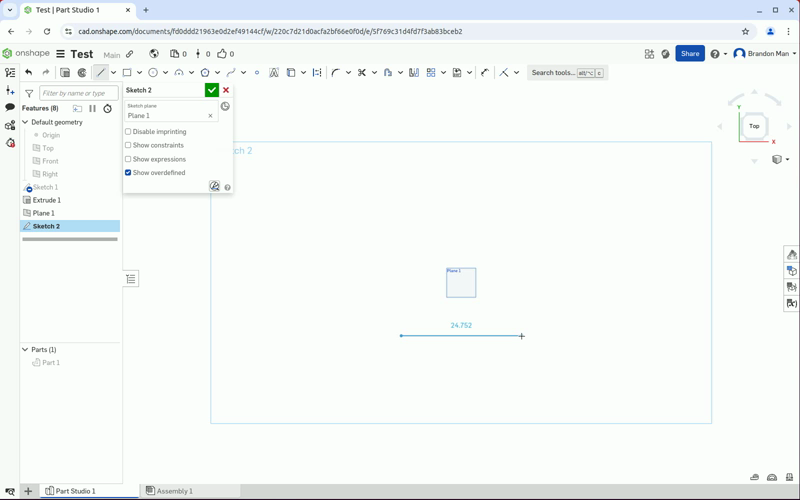
key_down(shift)
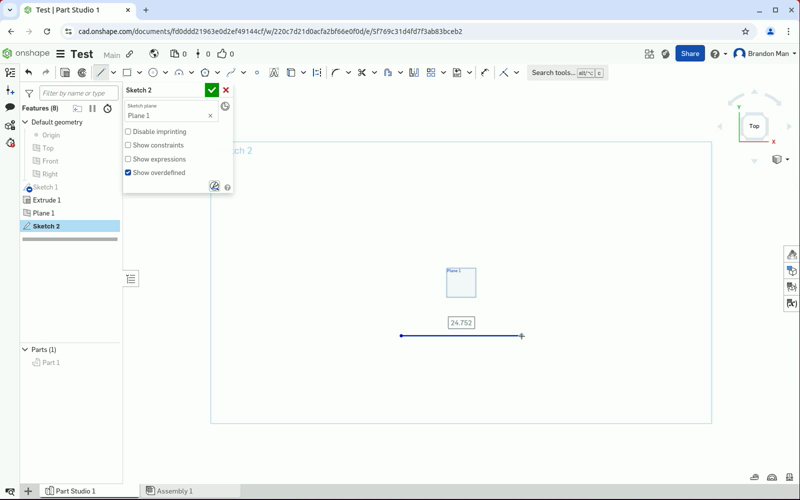
mouse_move(521, 231)
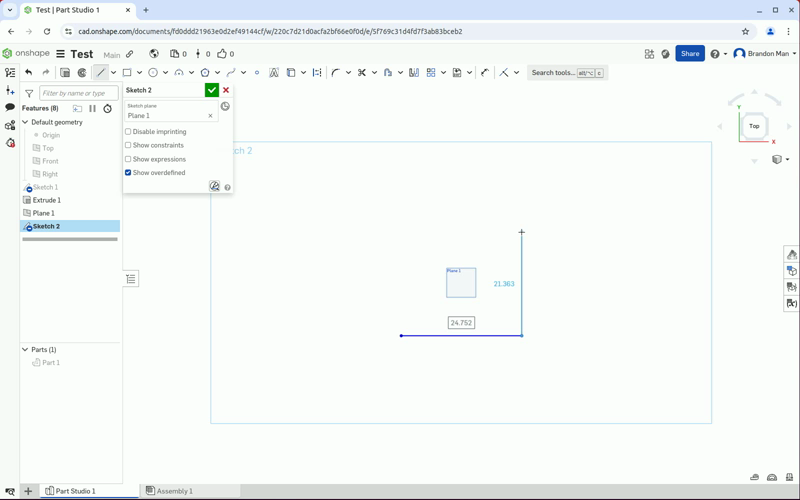
click(521, 231)
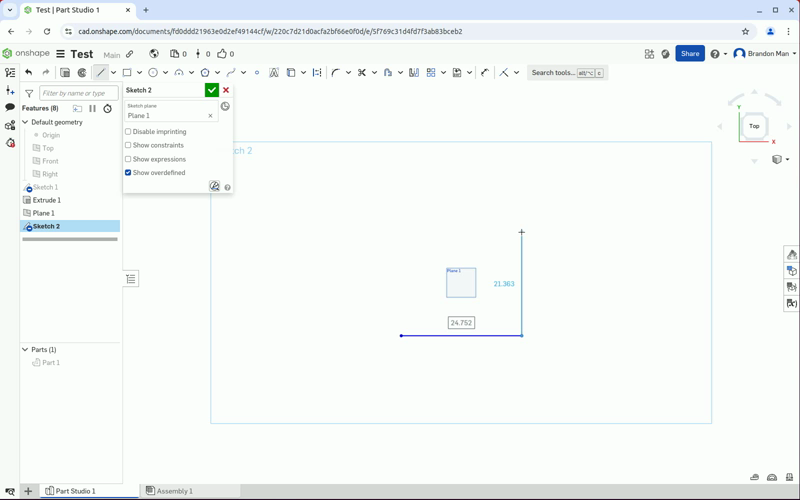
key_up(shift)
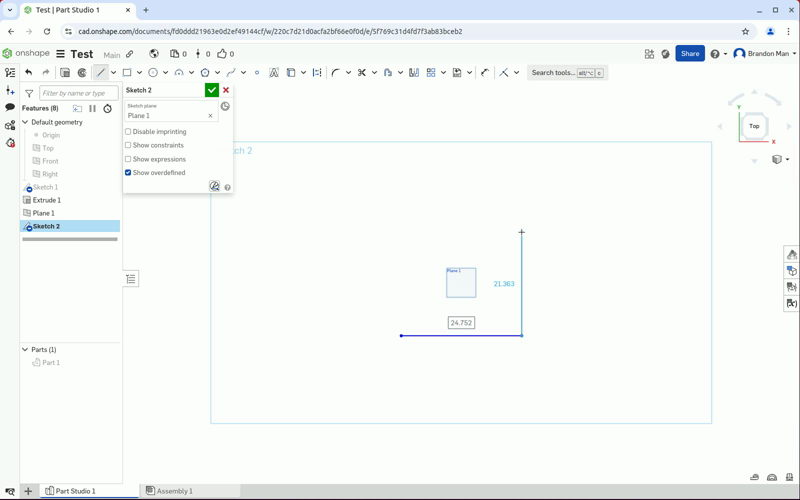
key_down(shift)
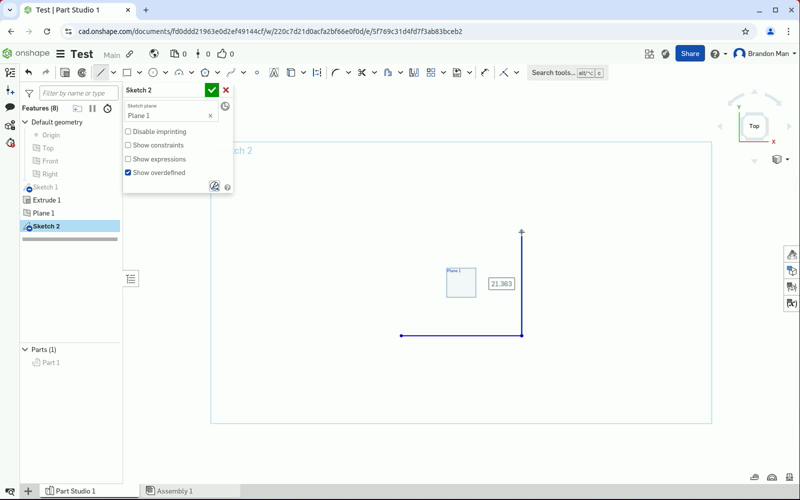
mouse_move(401, 231)
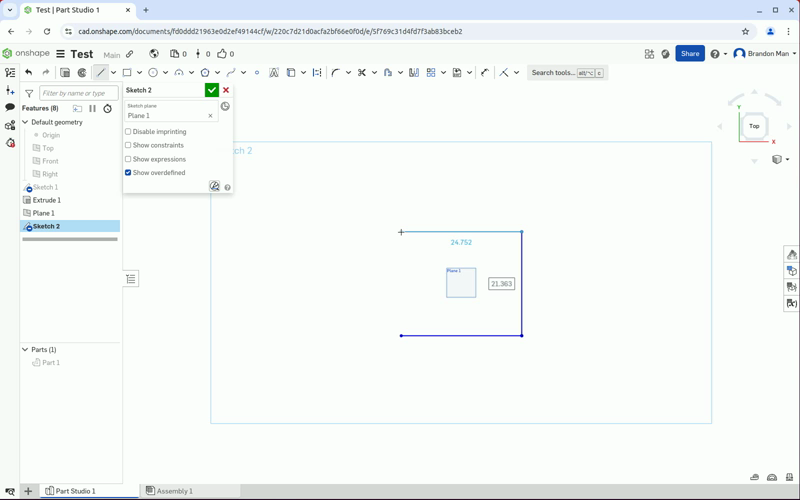
click(401, 231)
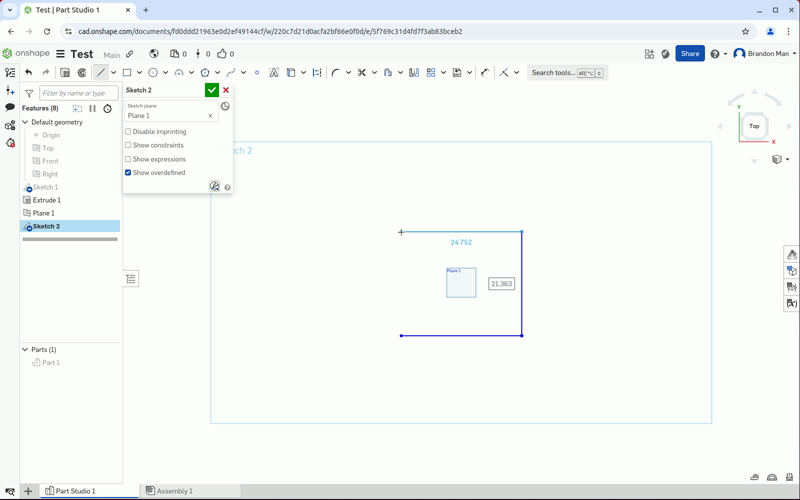
key_up(shift)
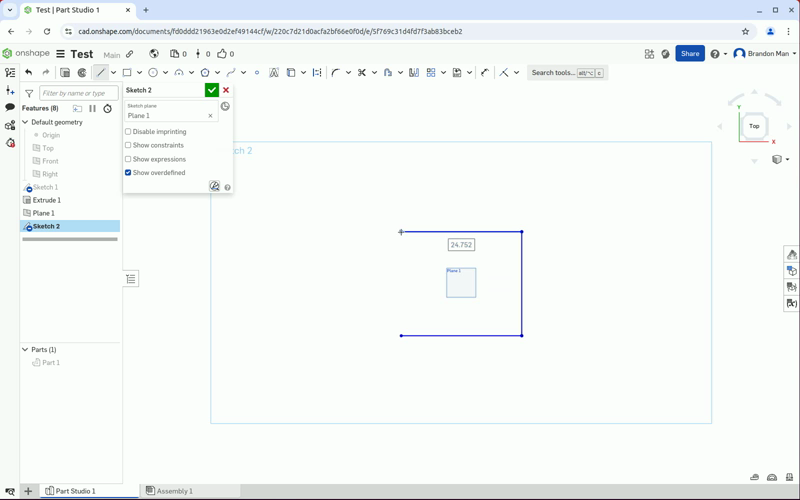
key_down(shift)
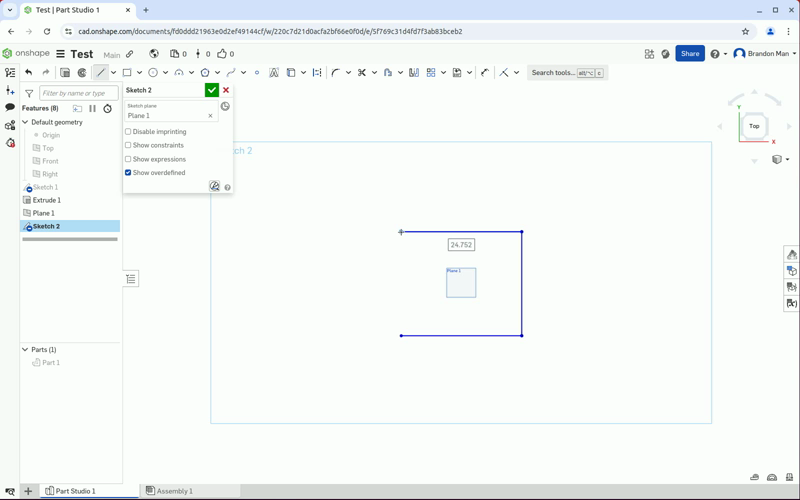
mouse_move(401, 335)
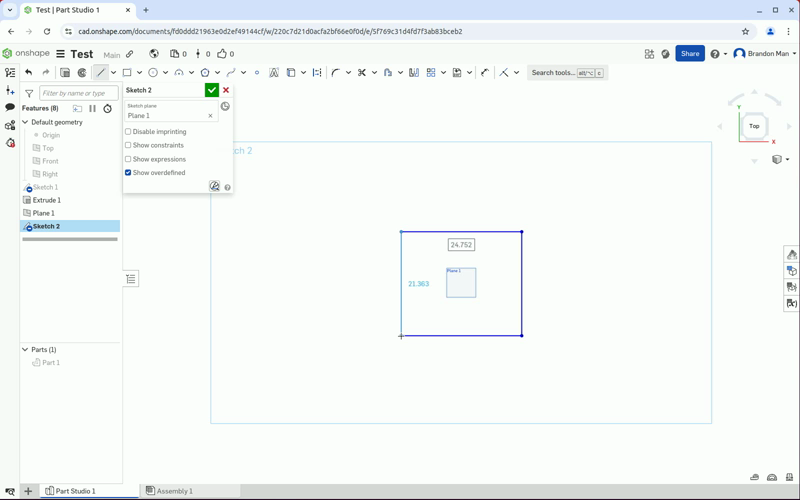
key_up(shift)
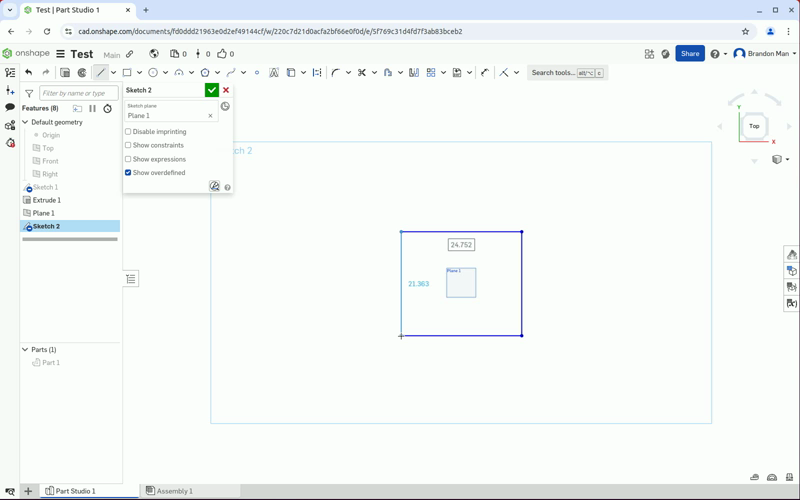
click(401, 335)
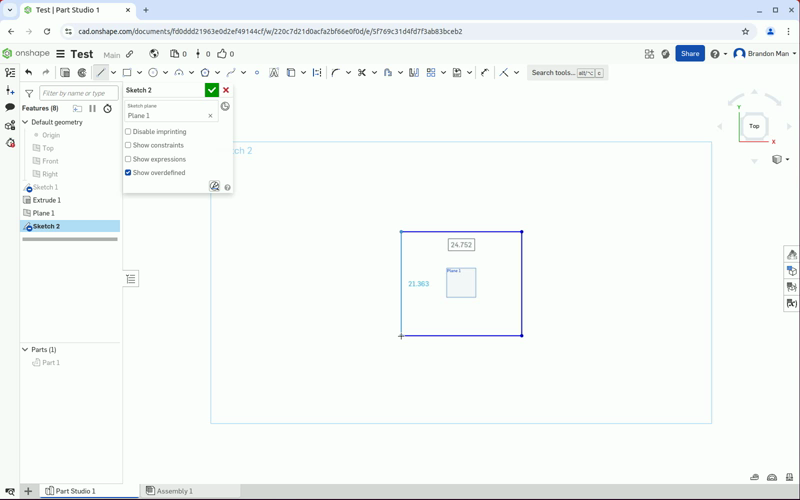
key(esc)
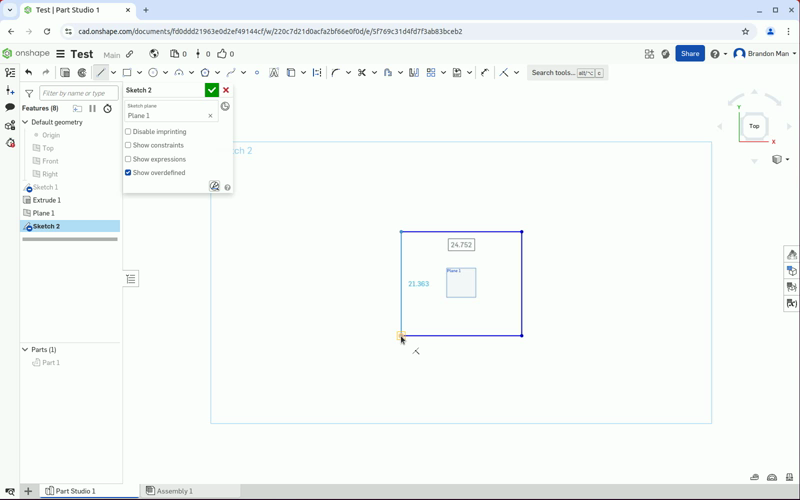
mouse_move(488, 268)
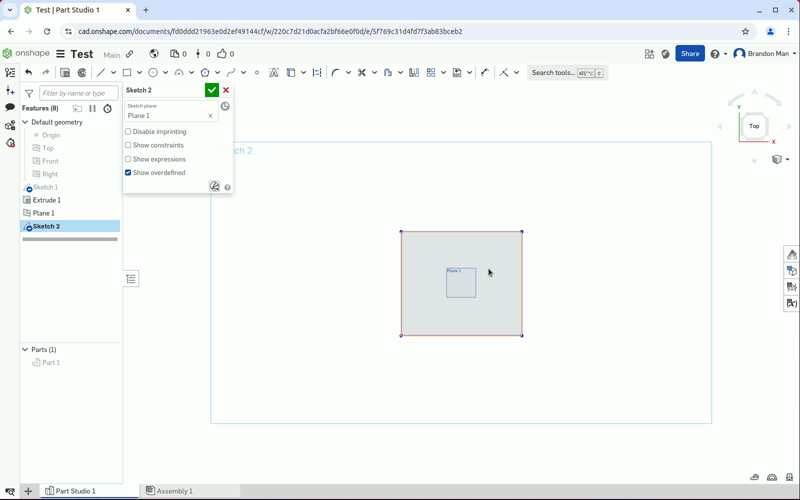
click(488, 268)
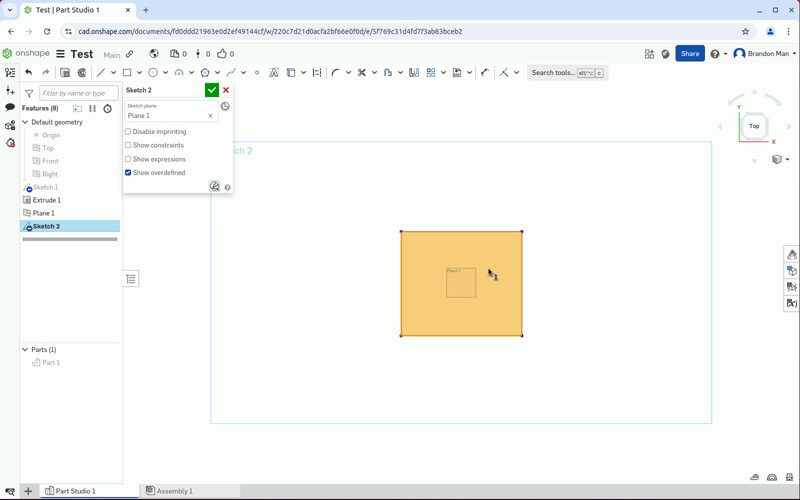
mouse_move(73, 352)
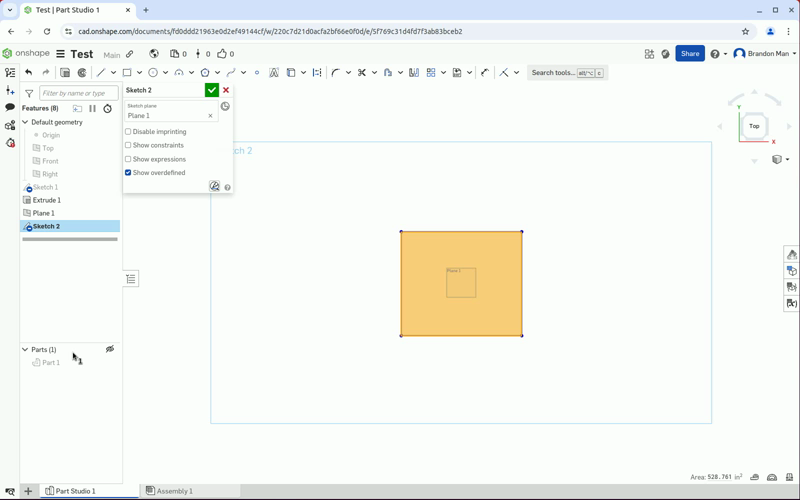
key(shift+y)
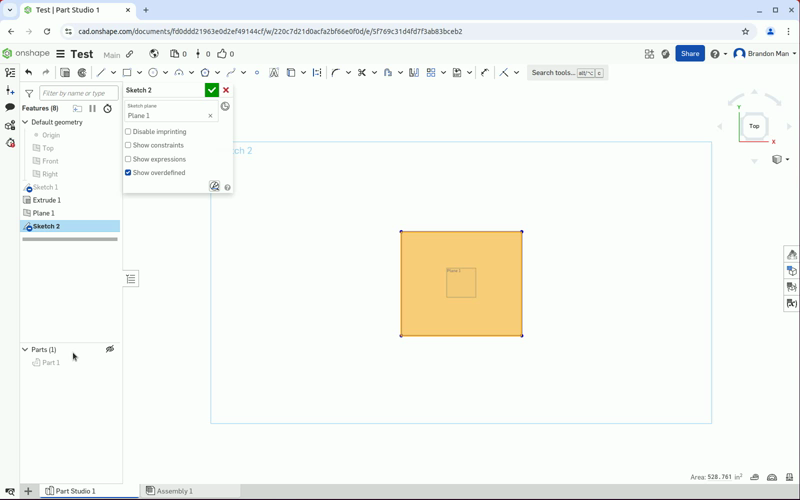
key(shift+e)
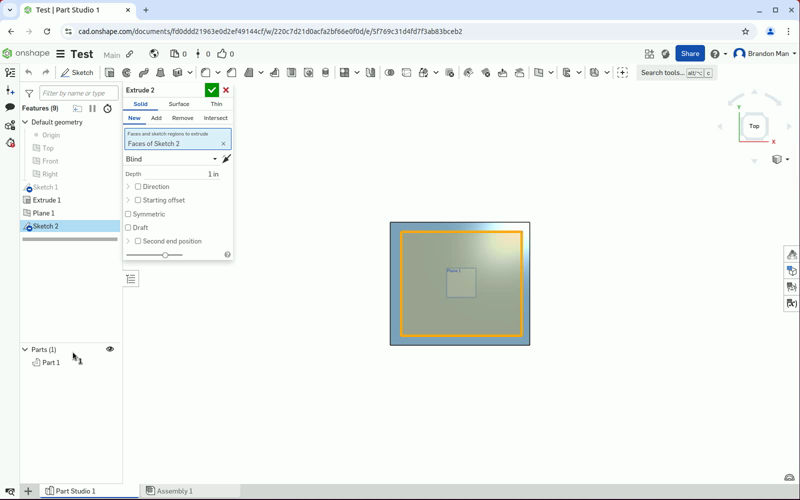
mouse_move(143, 106)
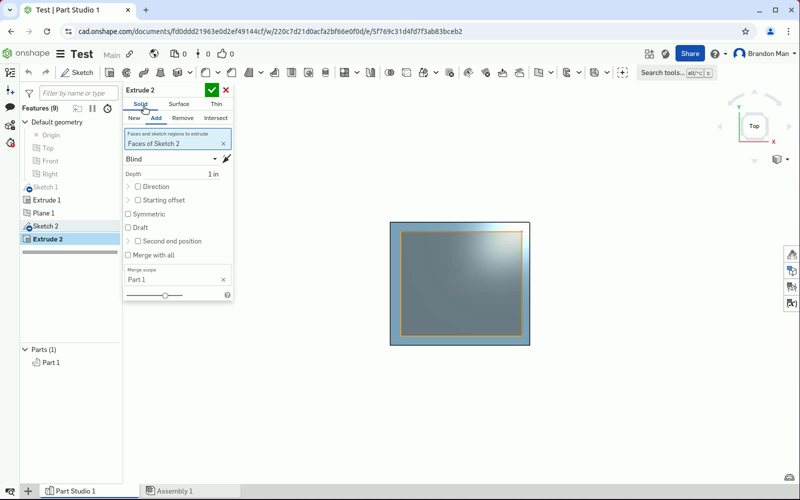
click(143, 106)
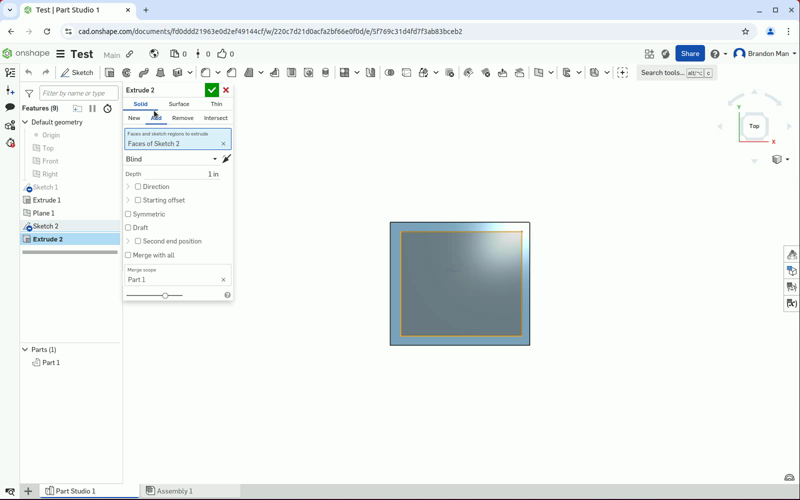
mouse_move(186, 120)
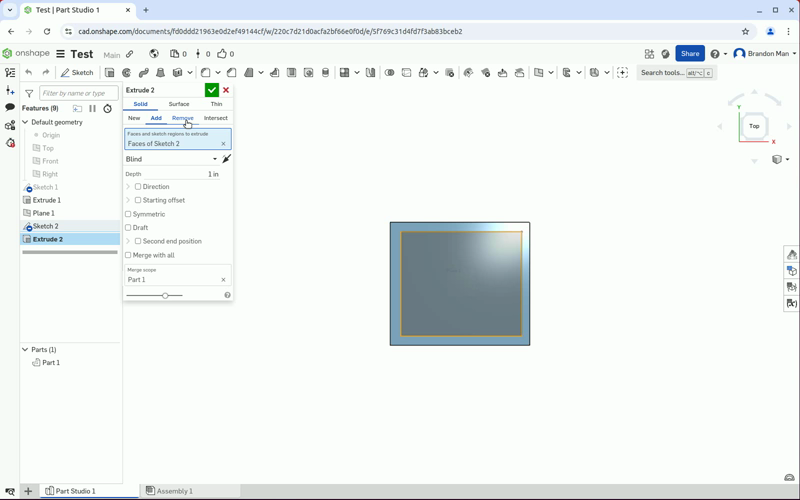
click(186, 120)
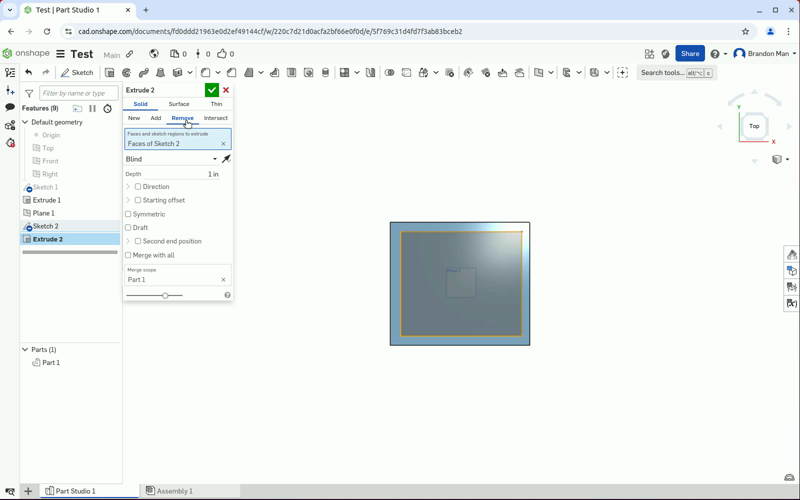
key(tab, 4)
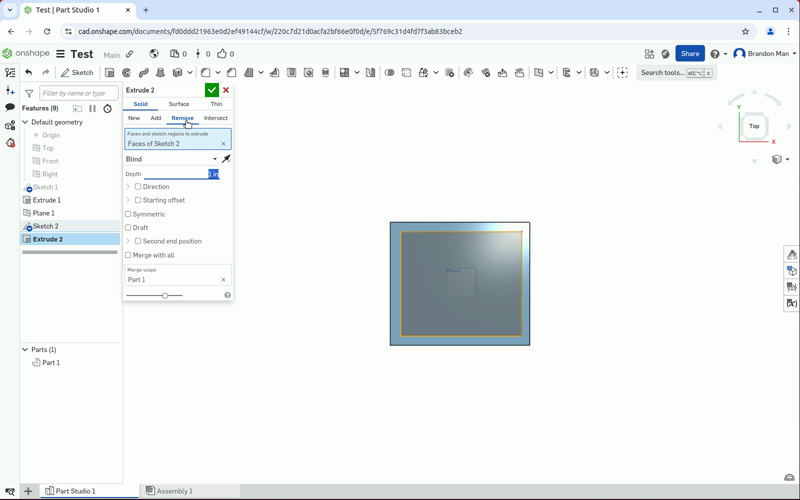
text(19.738)
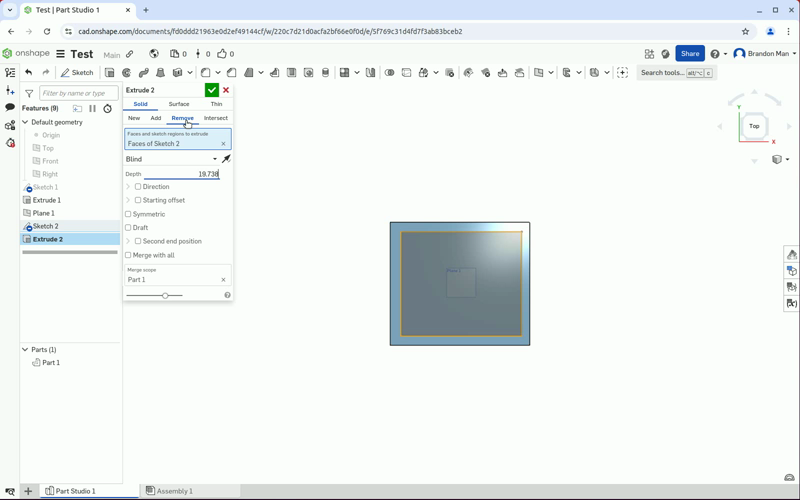
key(tab, 6)
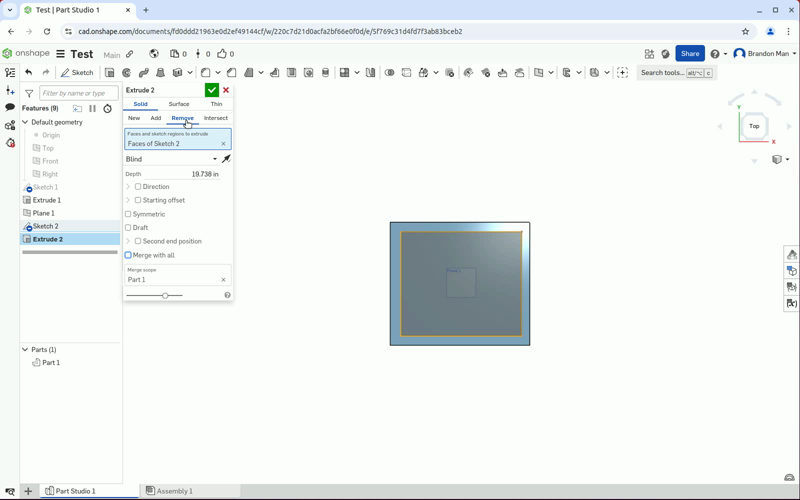
key(space)
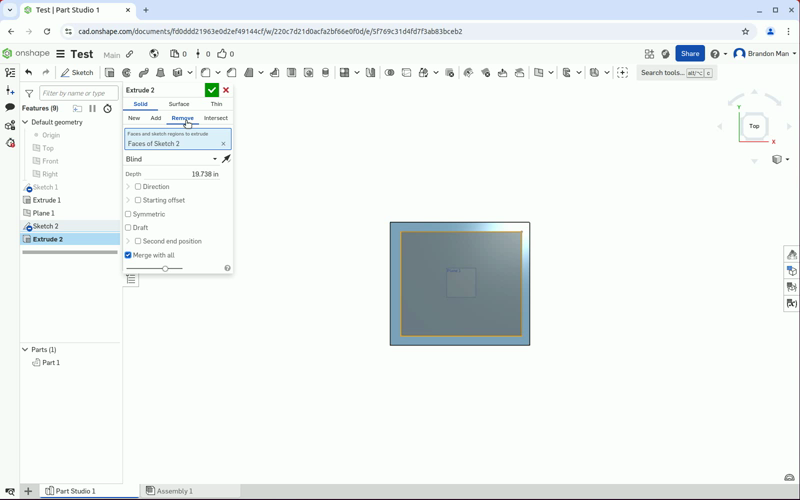
key(enter)
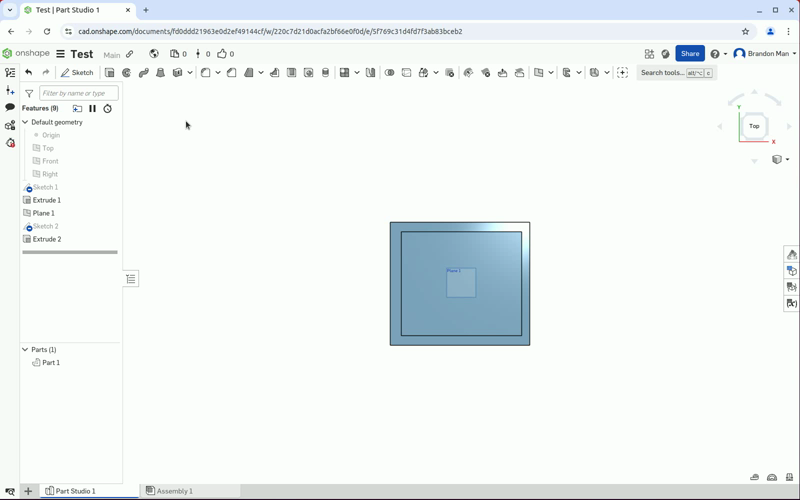
key(shift+h)
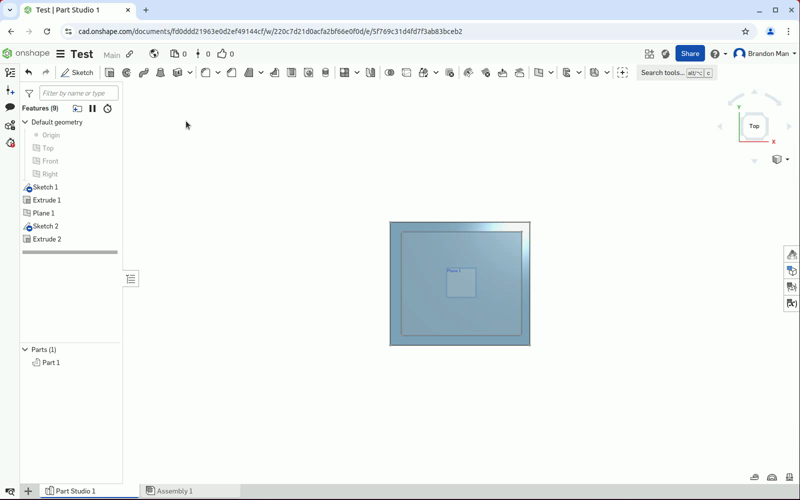
key(shift+h)
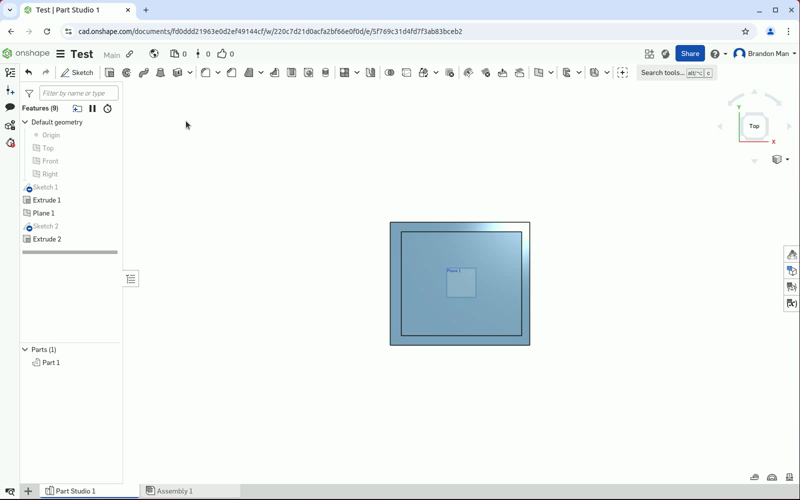
mouse_move(73, 189)
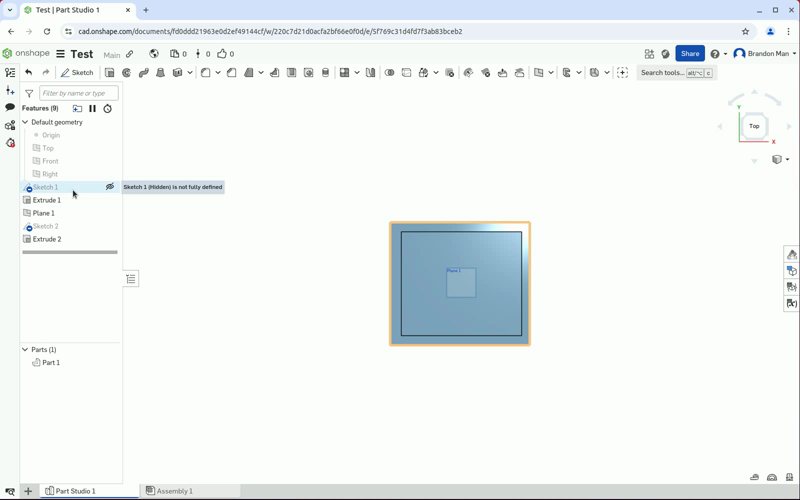
click(73, 189)
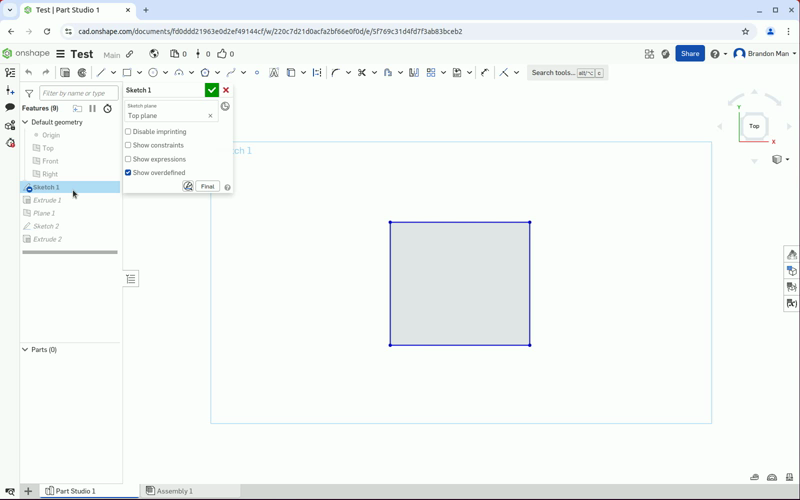
mouse_move(229, 92)
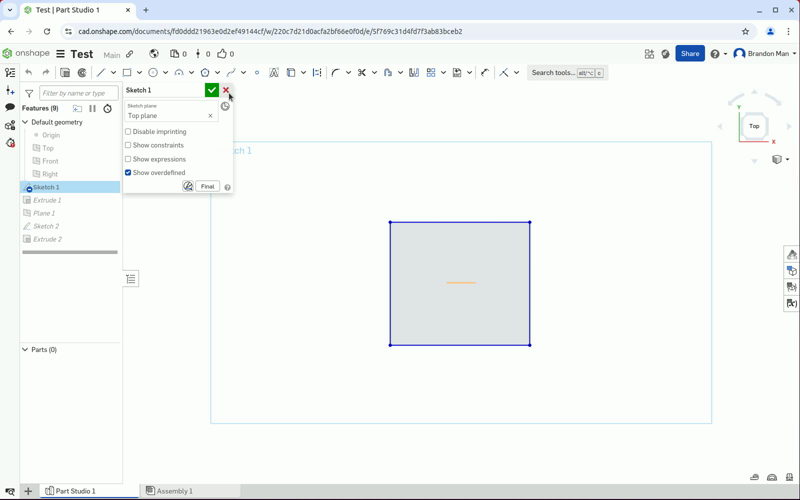
click(229, 92)
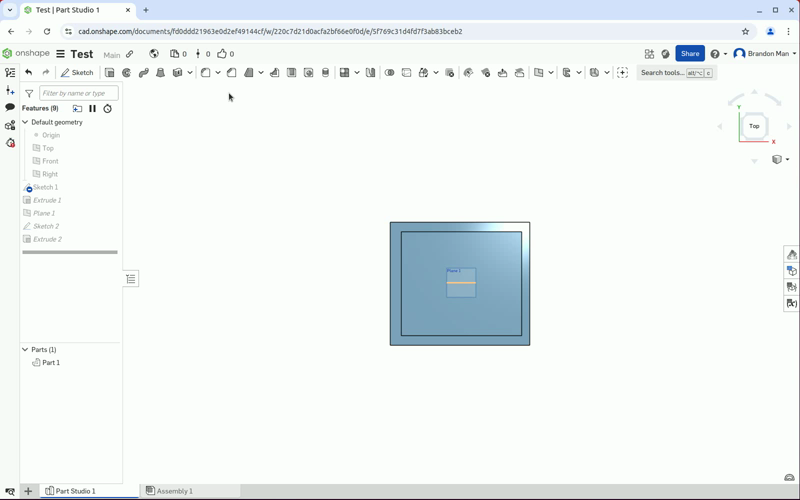
mouse_move(73, 352)
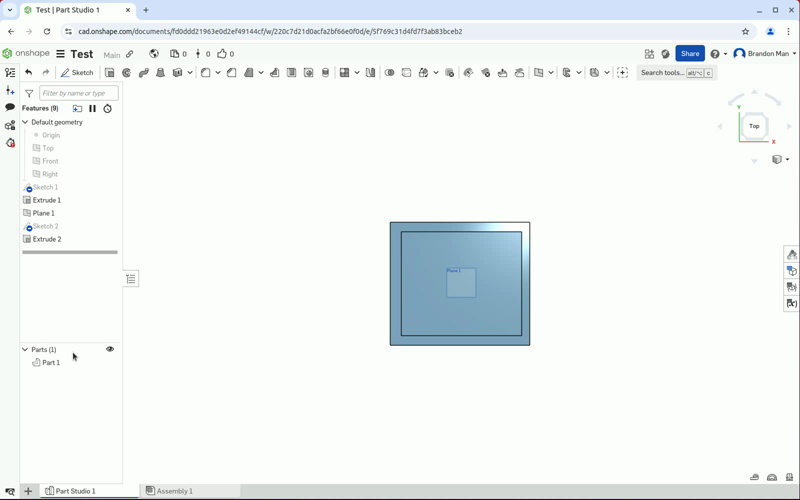
key(y)
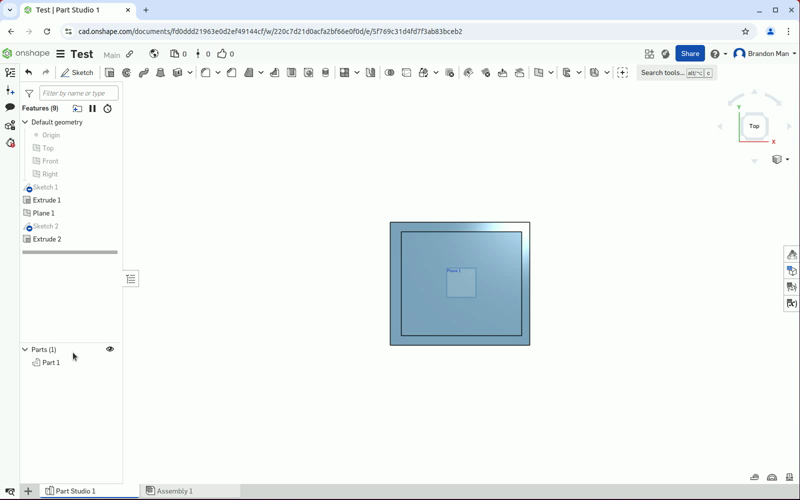
key(shift+p)
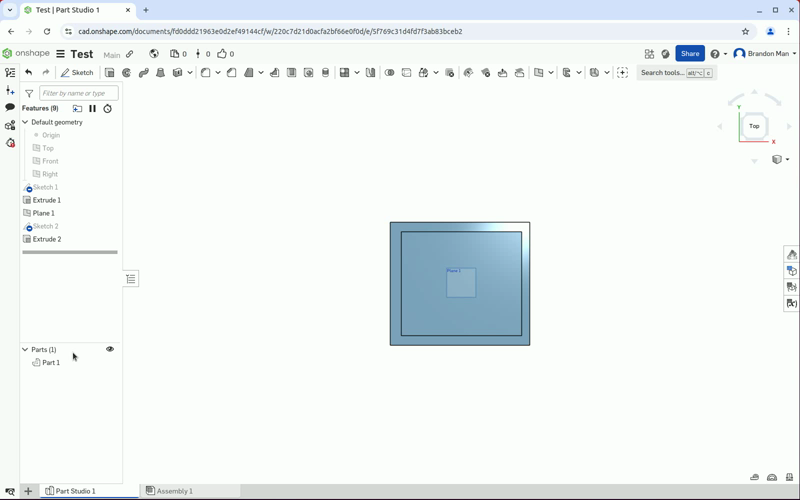
key(space)
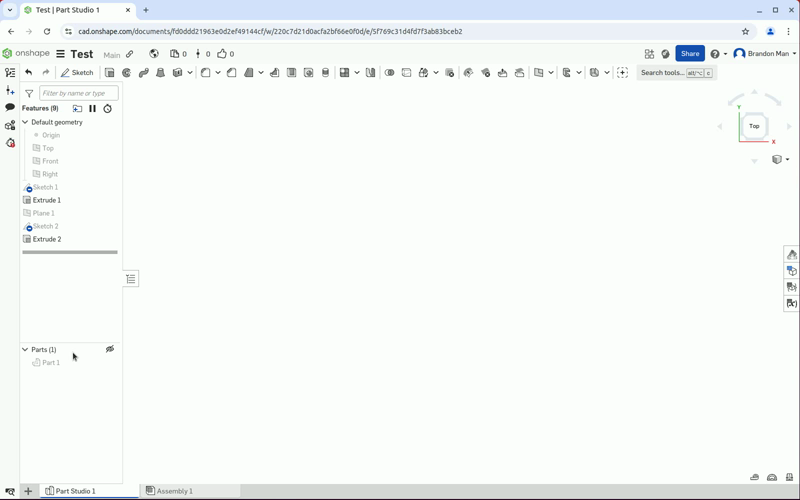
key_down(shift)
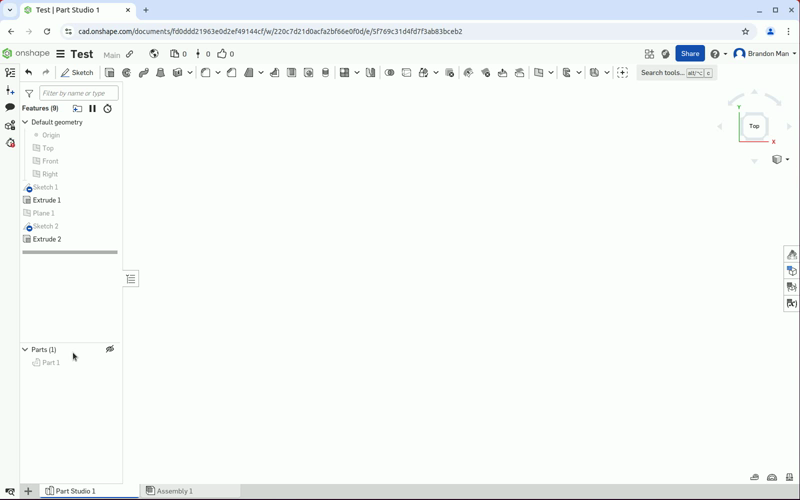
key(up)
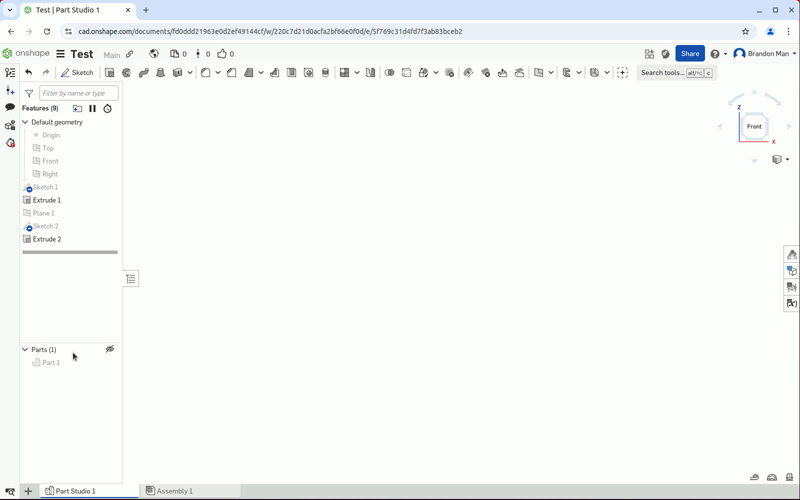
key_up(shift)
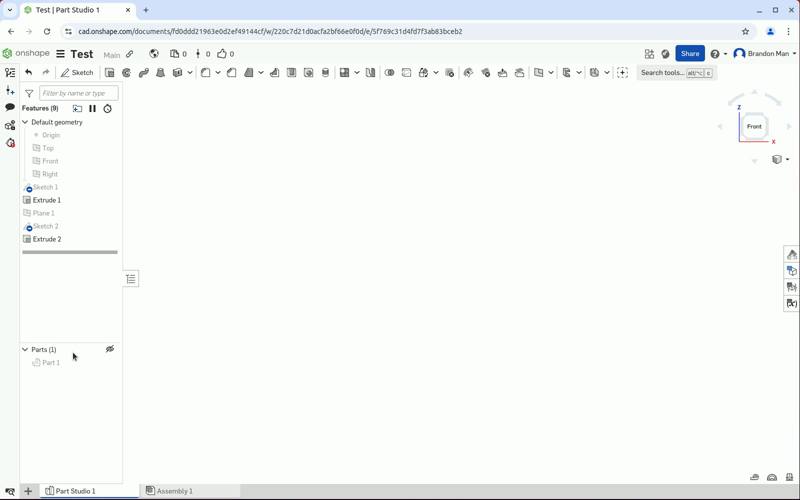
mouse_move(73, 352)
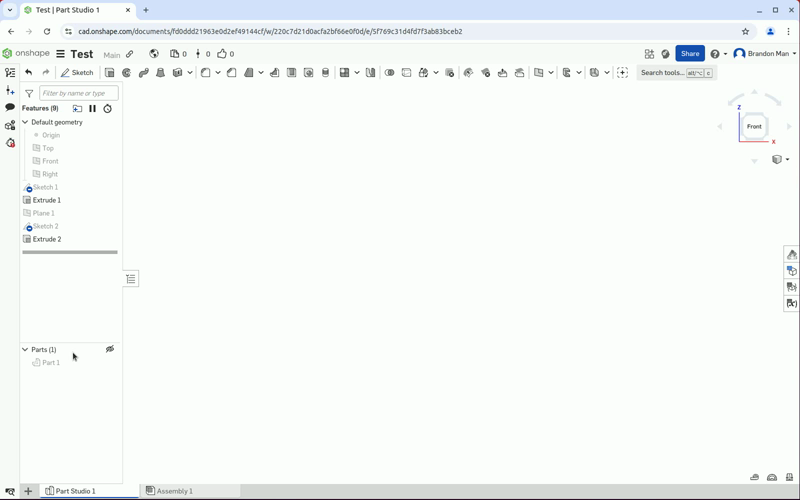
key(shift+y)
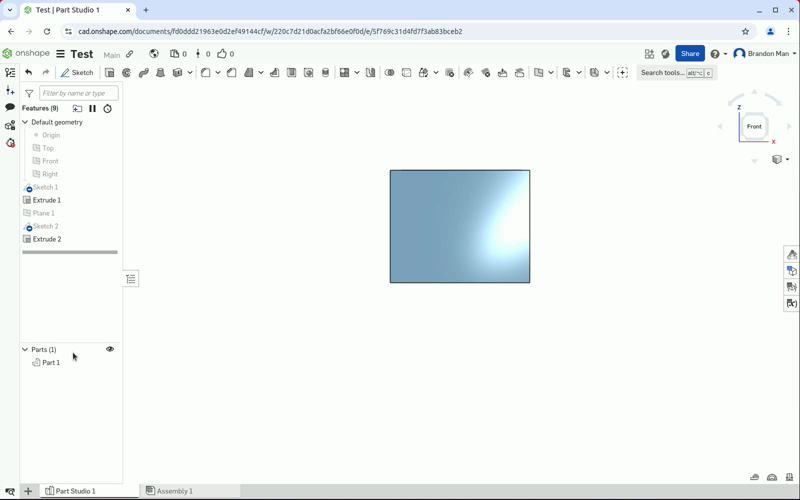
mouse_move(541, 75)
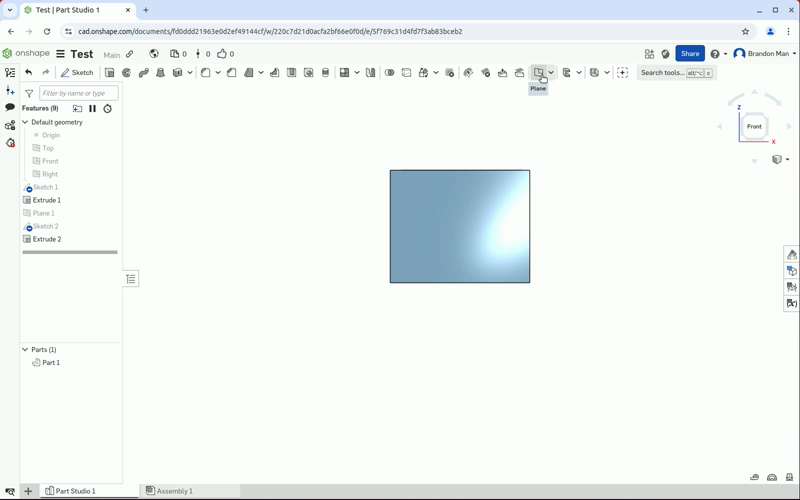
click(541, 75)
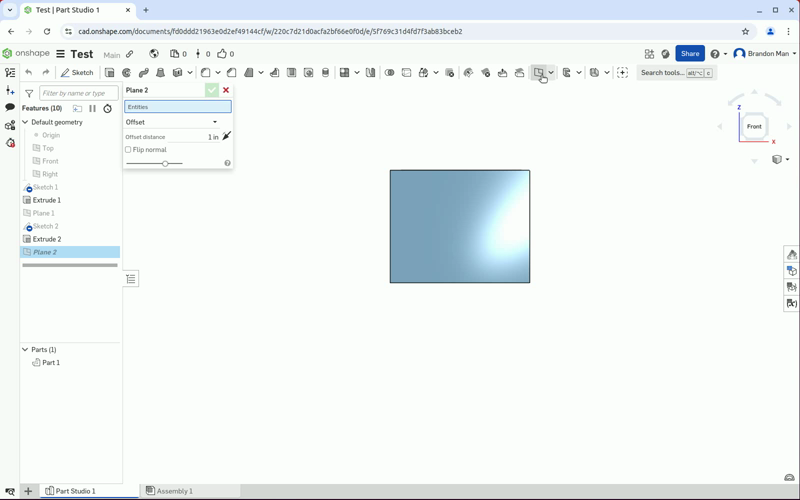
mouse_move(73, 163)
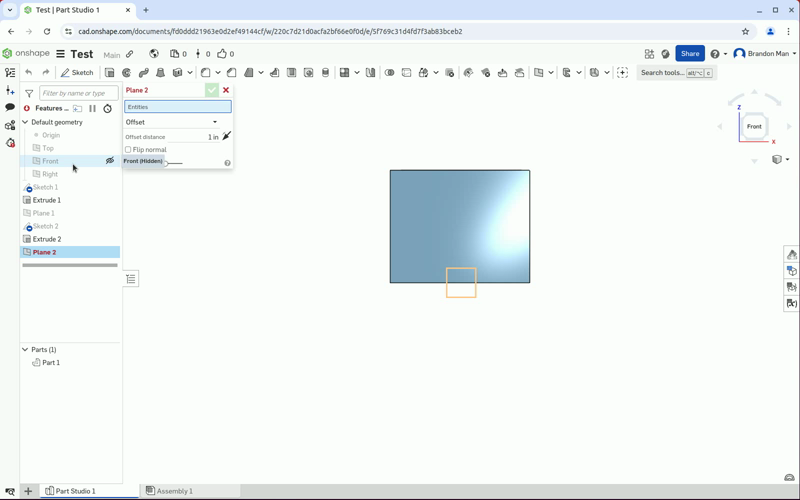
click(73, 163)
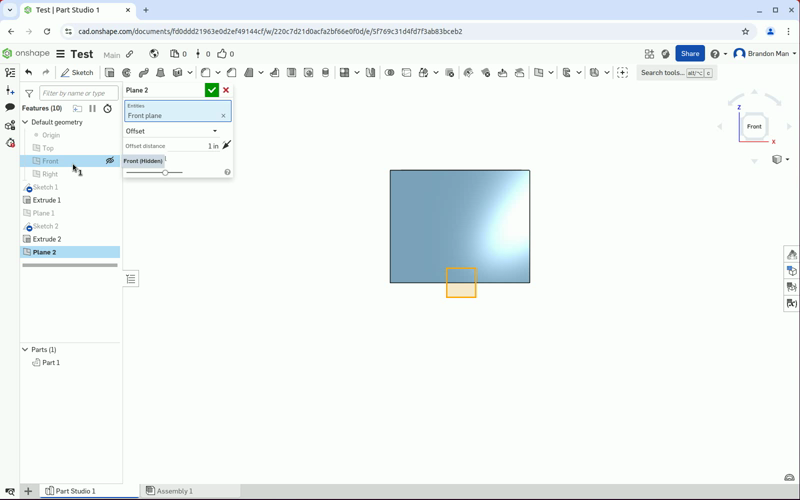
key(tab, 2)
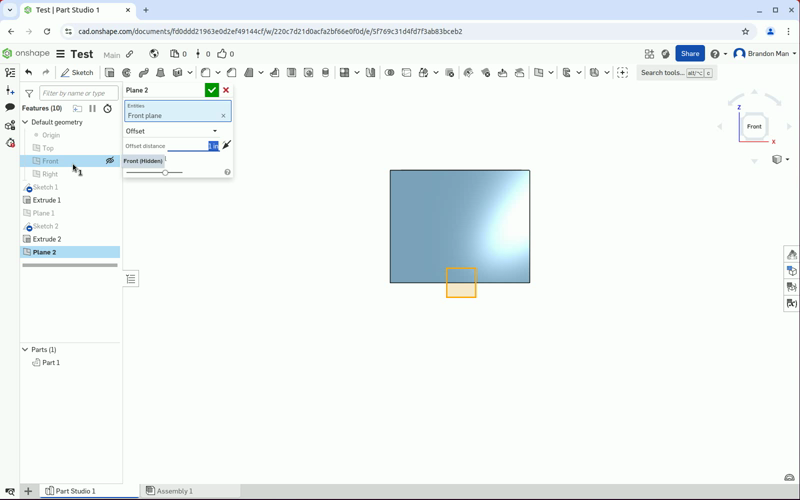
text(10.845)
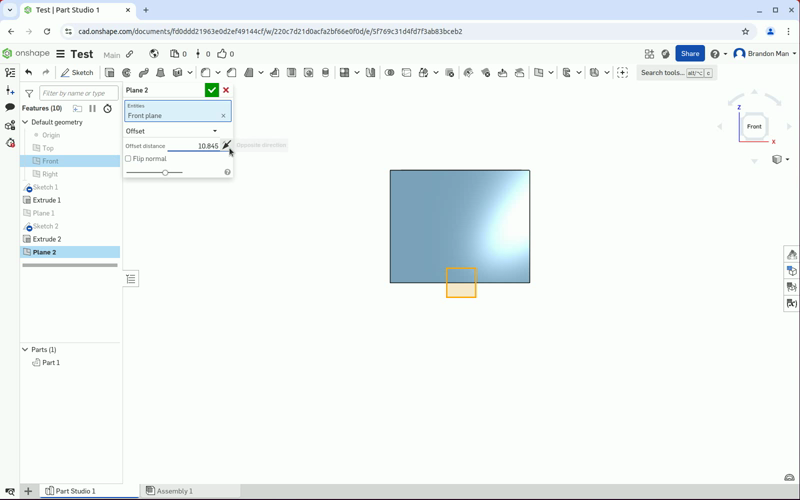
mouse_move(229, 147)
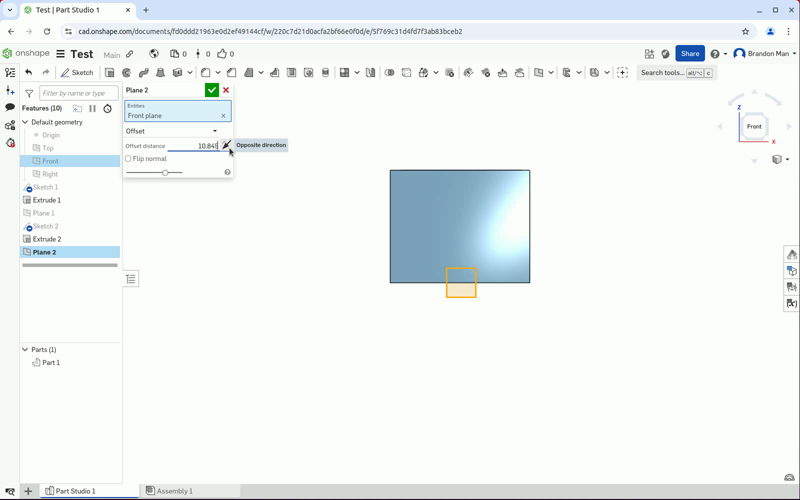
click(229, 147)
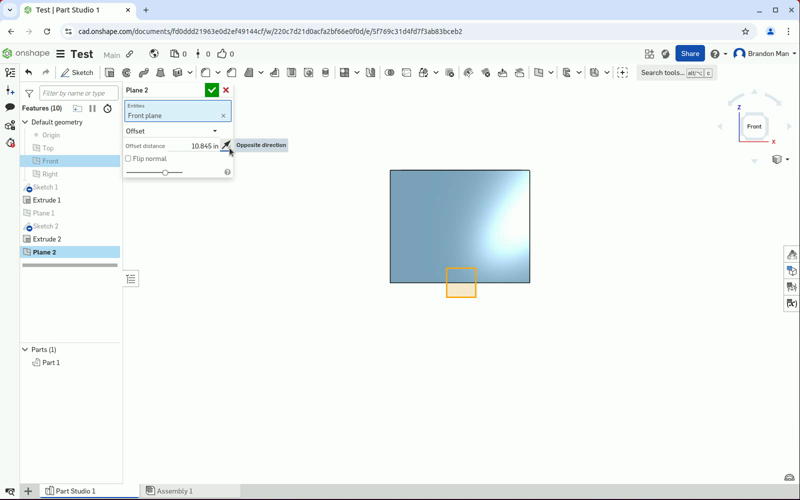
key(enter, 2)
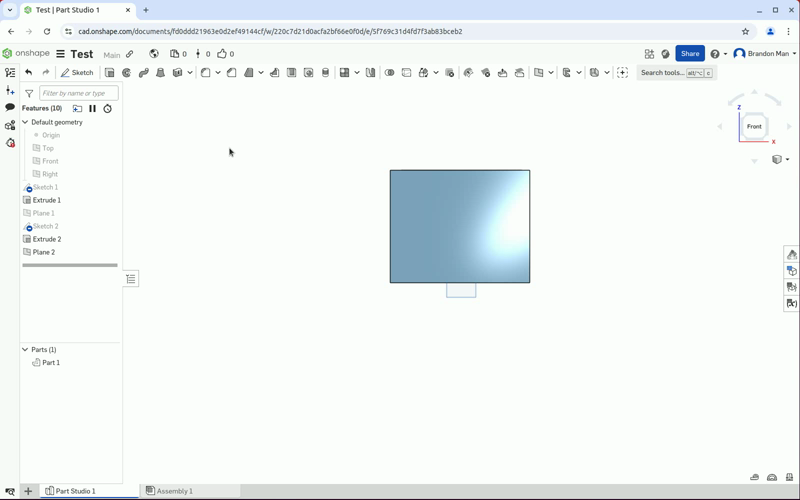
key(shift+s)
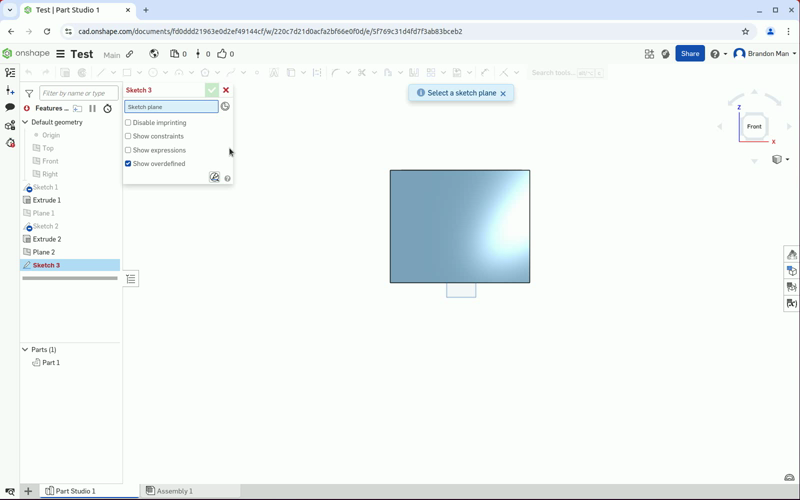
mouse_move(73, 254)
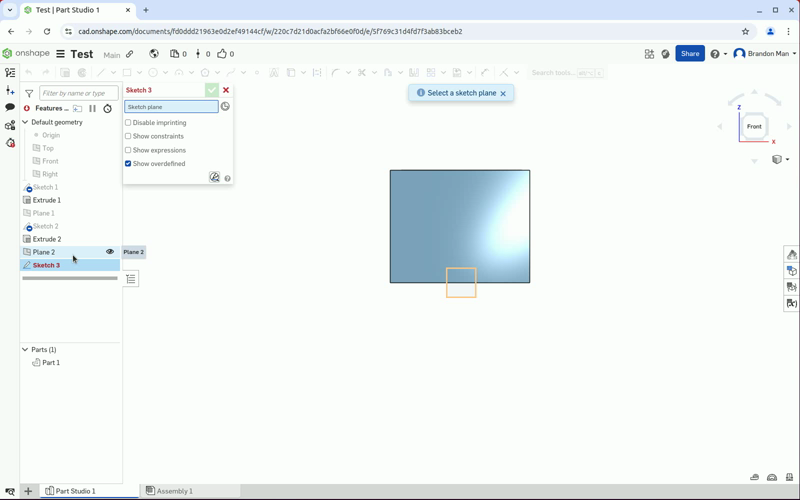
click(73, 254)
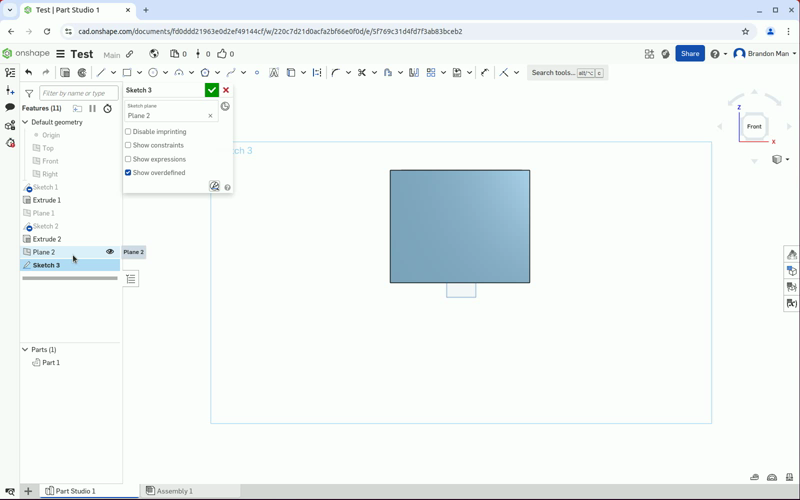
mouse_move(73, 352)
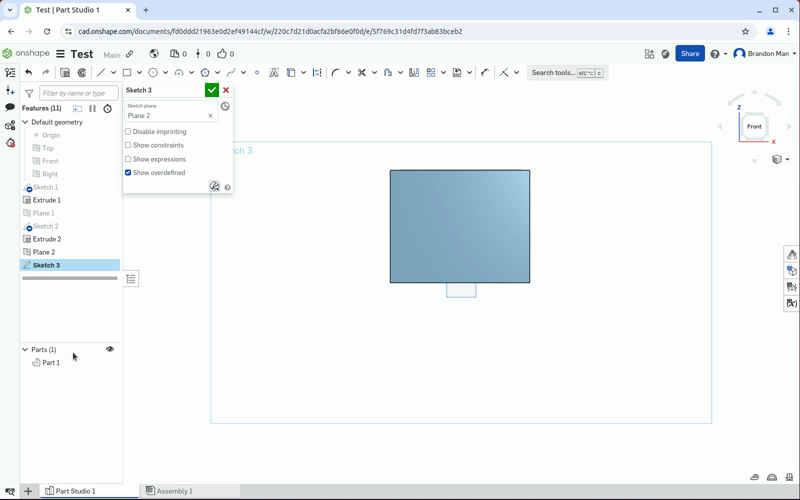
key(y)
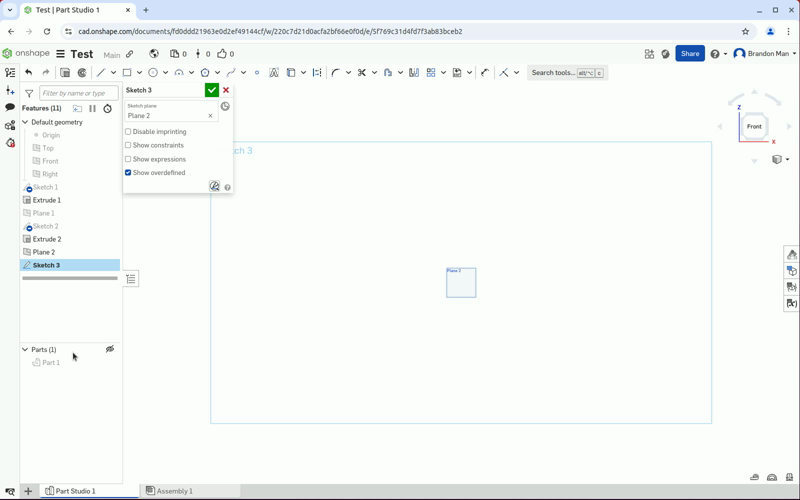
key(l)
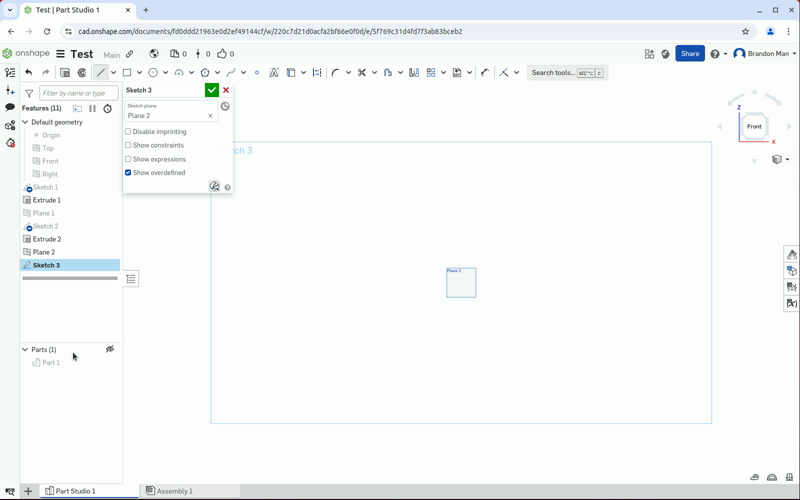
key_down(shift)
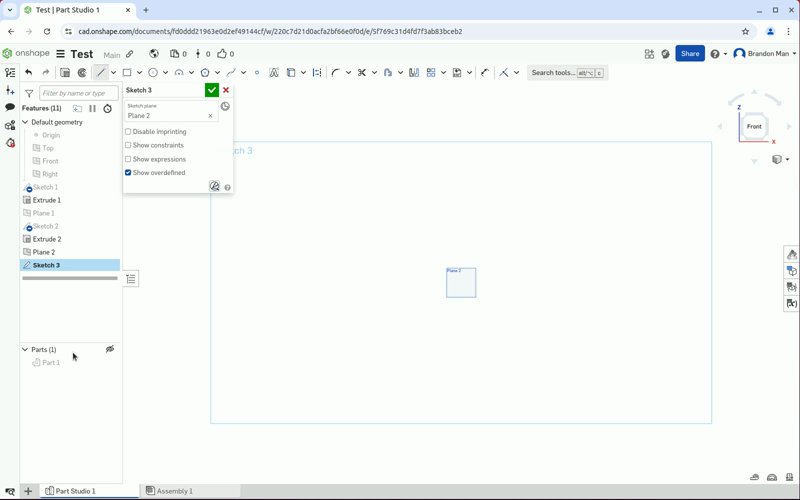
mouse_move(401, 266)
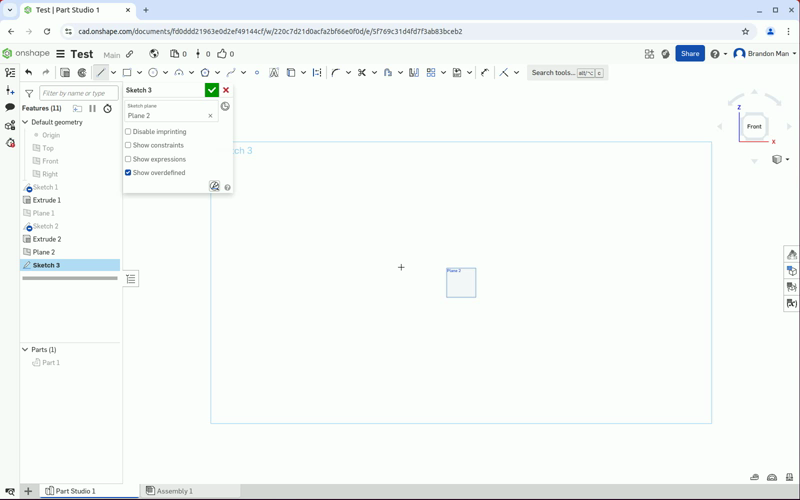
click(401, 266)
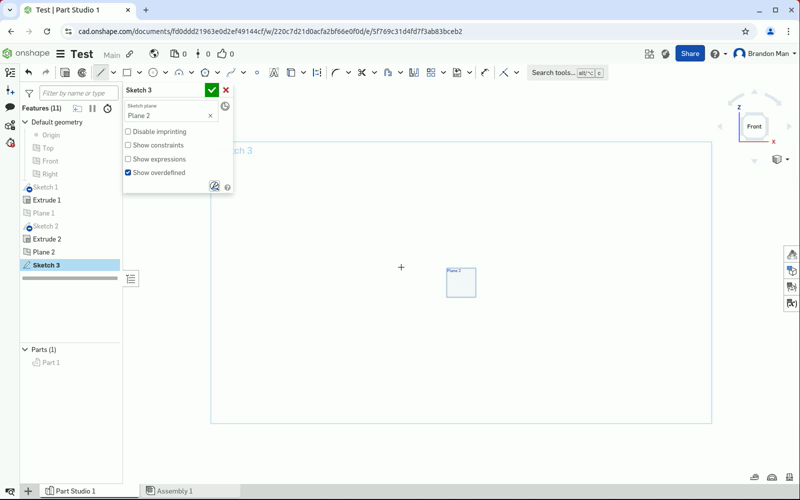
key_up(shift)
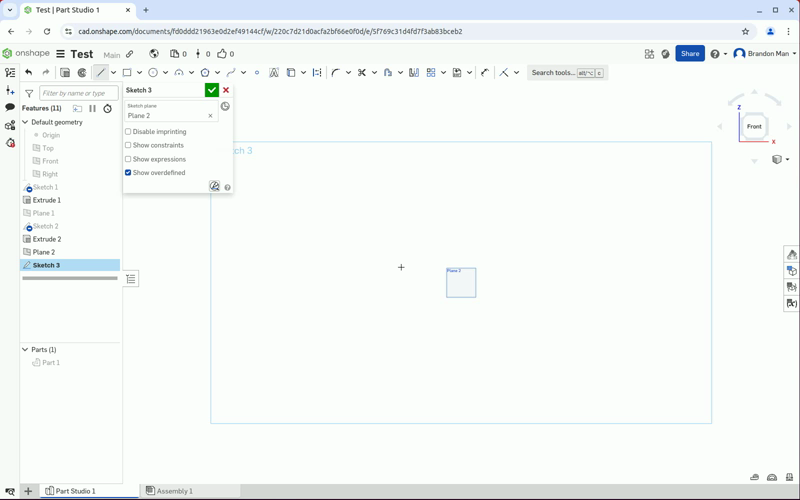
key_down(shift)
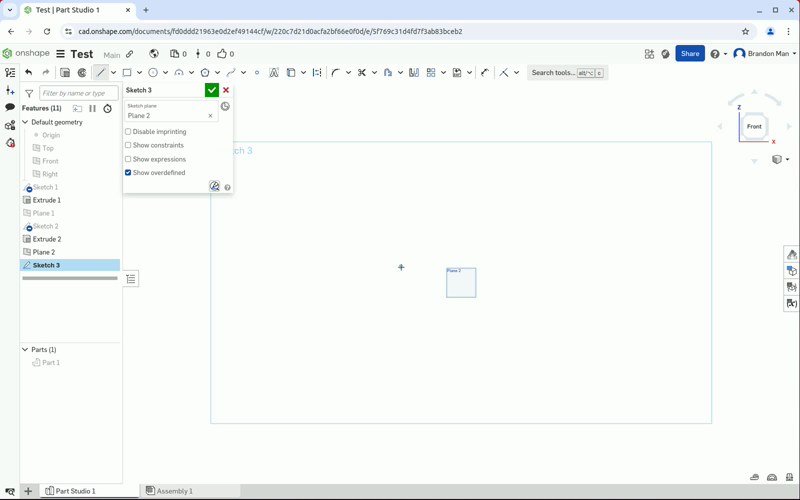
mouse_move(431, 266)
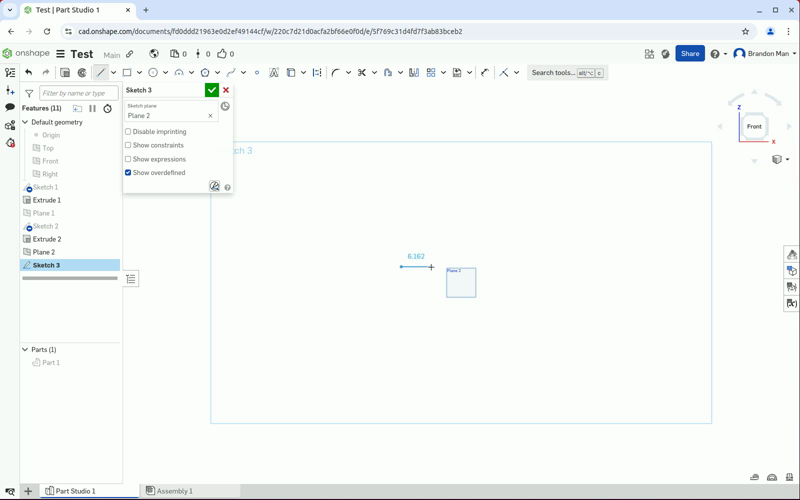
mouse_move(433, 266)
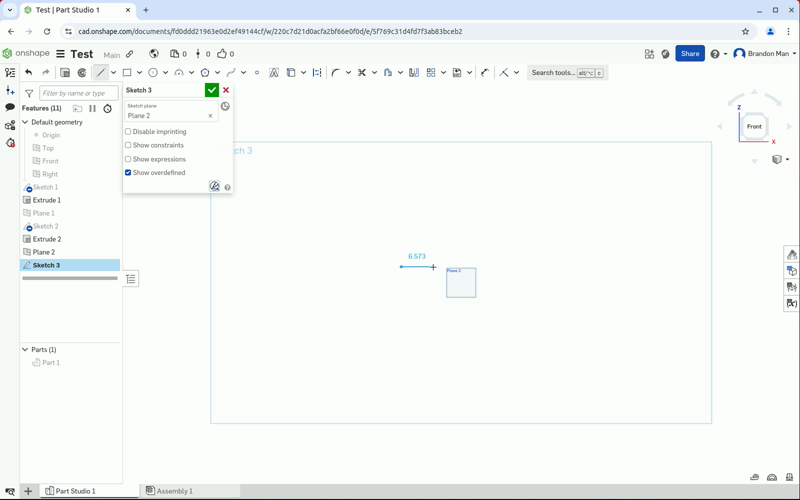
click(433, 266)
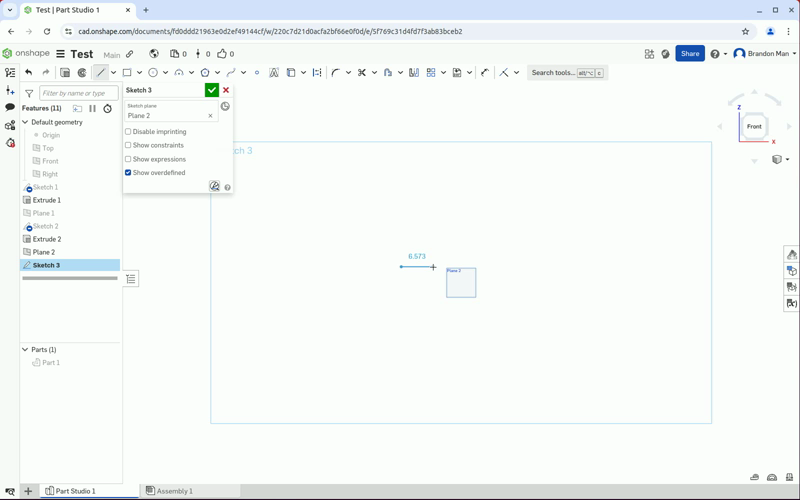
key_up(shift)
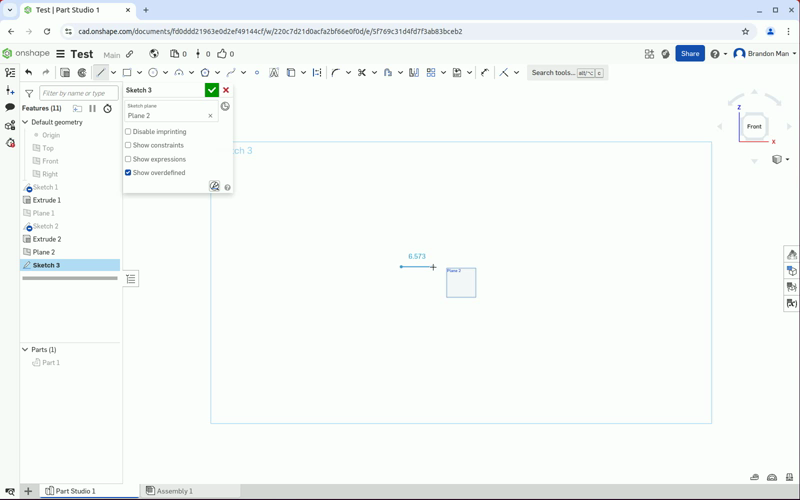
key_down(shift)
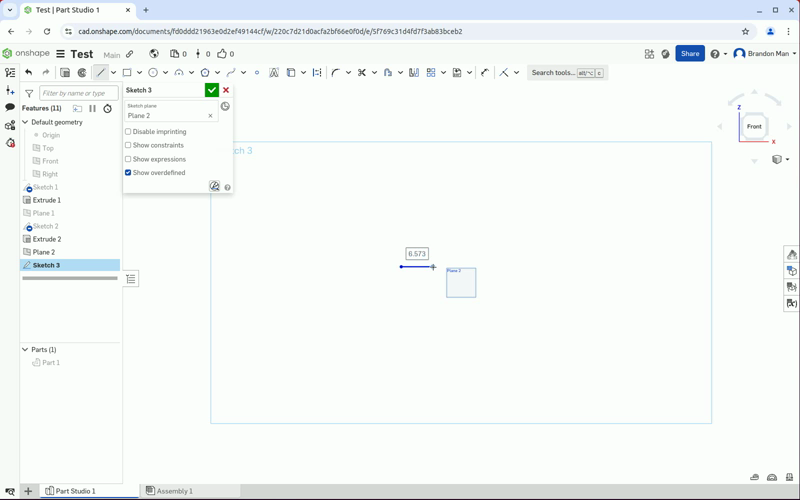
mouse_move(463, 266)
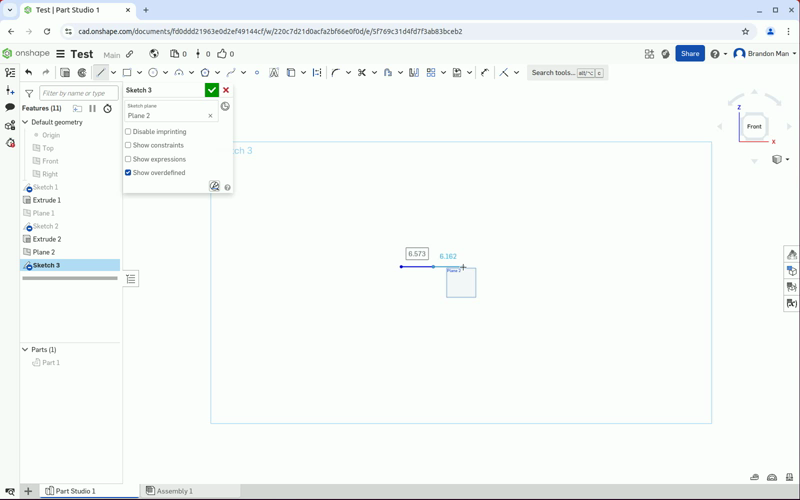
mouse_move(433, 234)
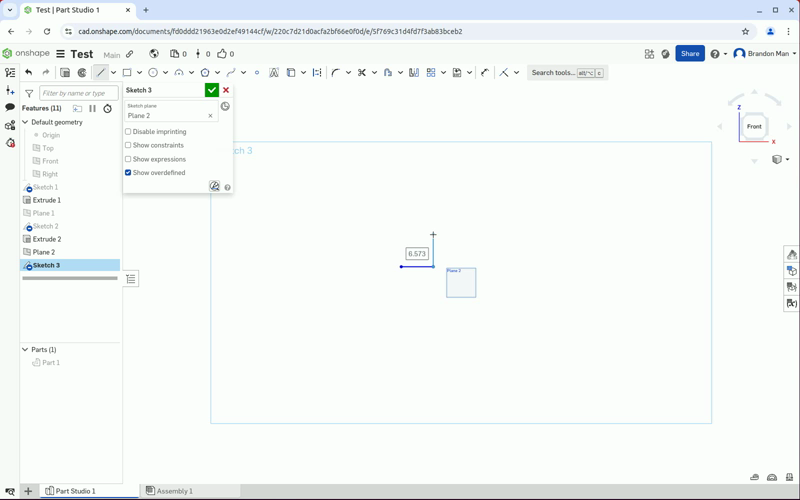
click(433, 234)
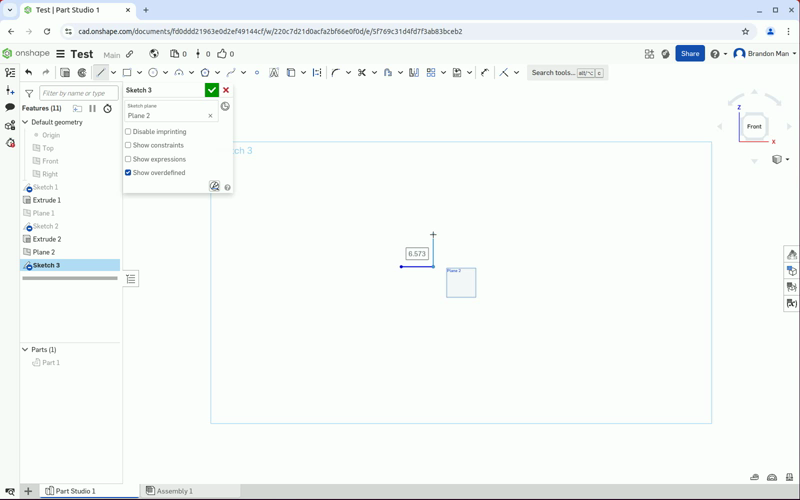
key_up(shift)
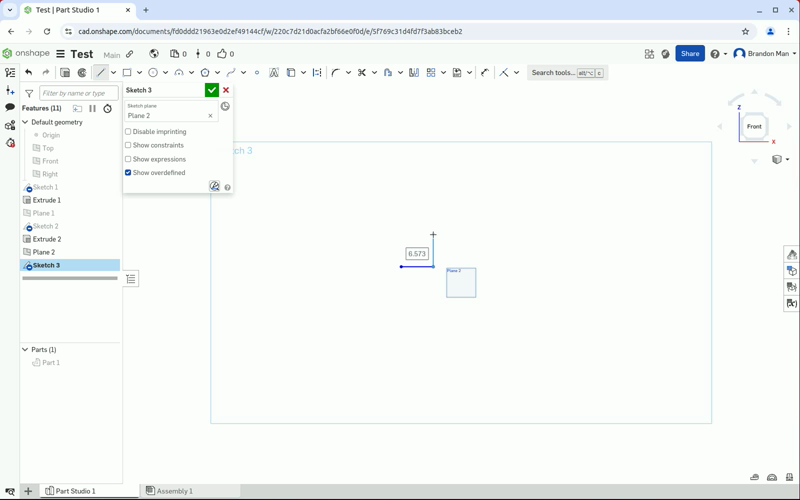
key_down(shift)
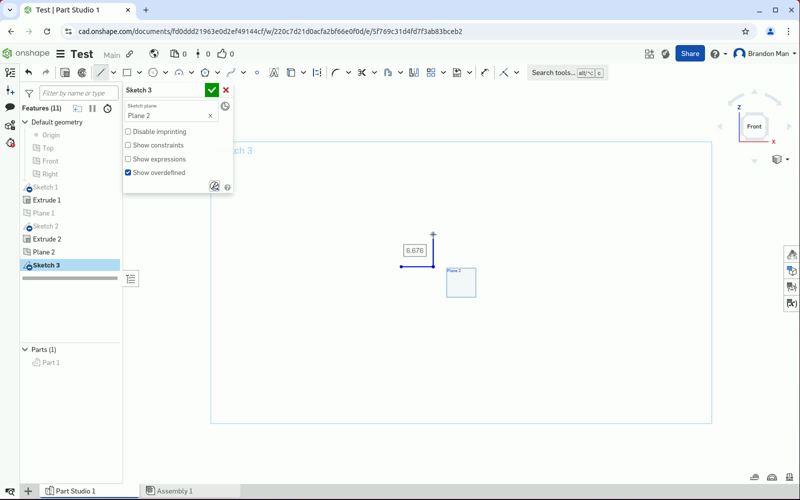
mouse_move(463, 234)
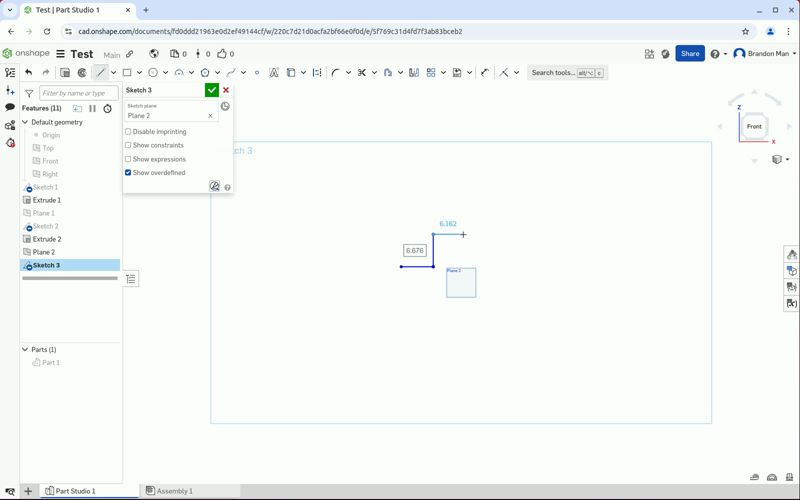
mouse_move(401, 234)
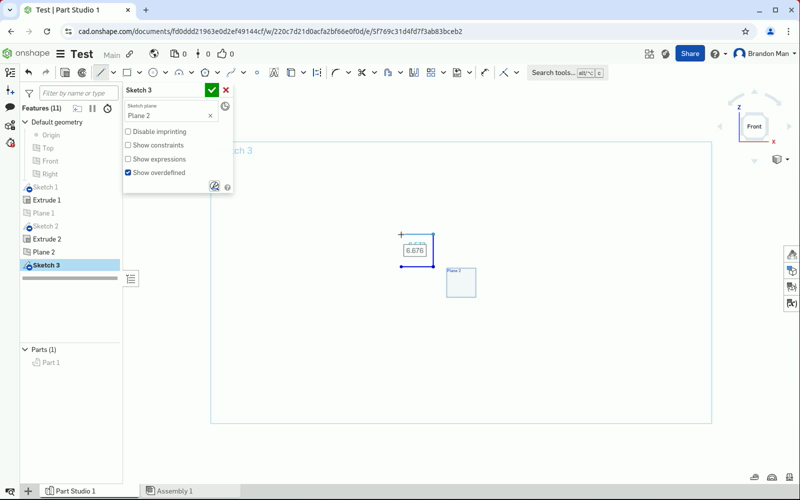
click(401, 234)
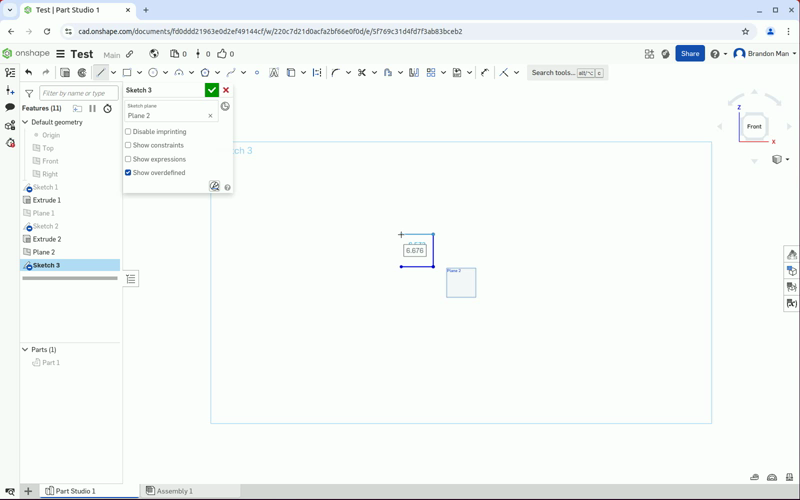
key_up(shift)
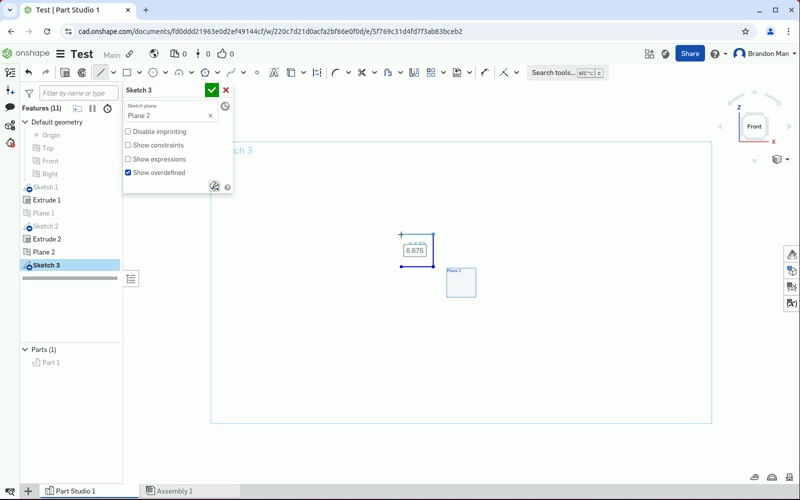
mouse_move(431, 234)
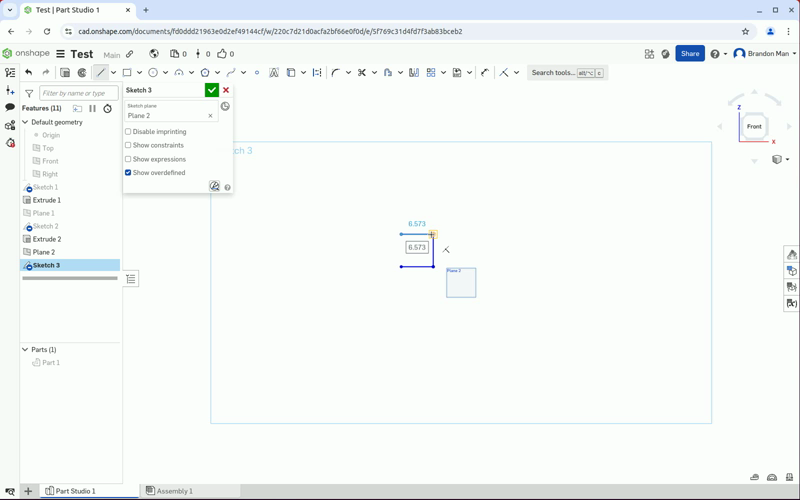
key_down(shift)
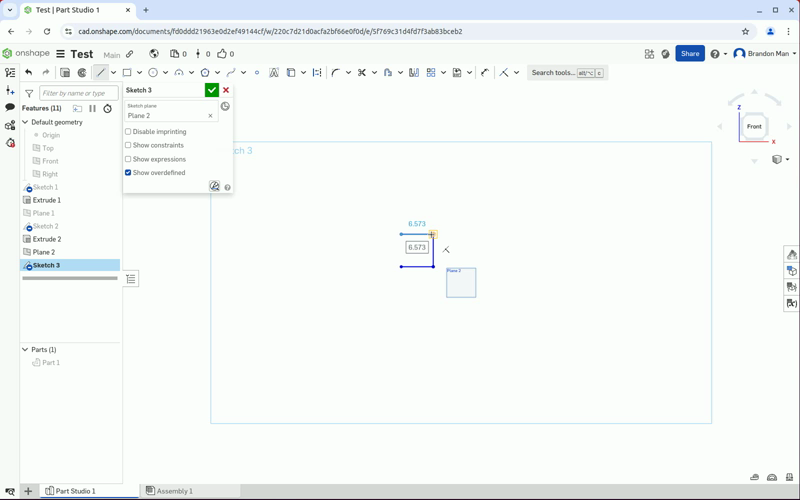
mouse_move(401, 266)
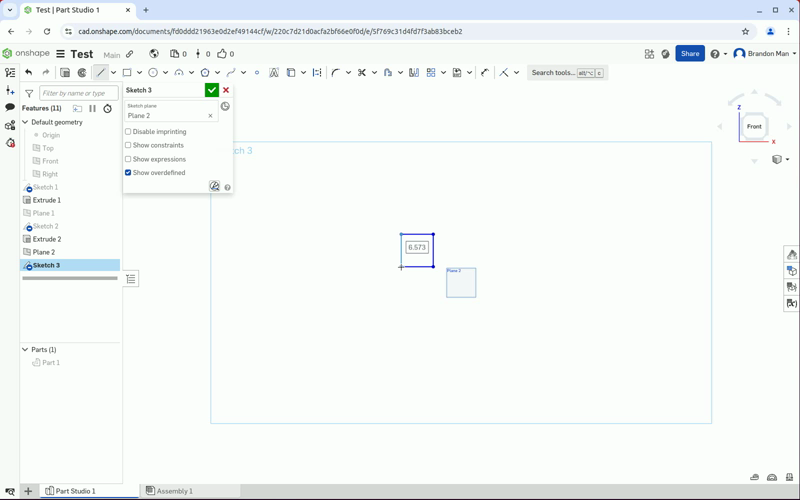
key_up(shift)
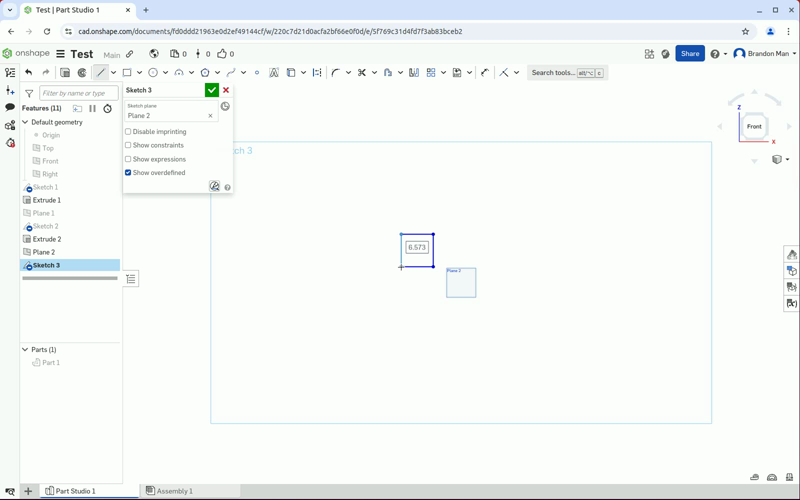
click(401, 266)
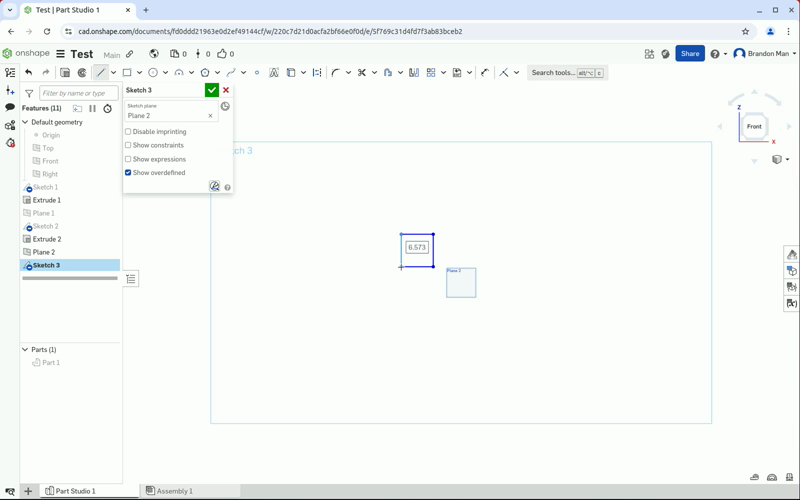
key(esc)
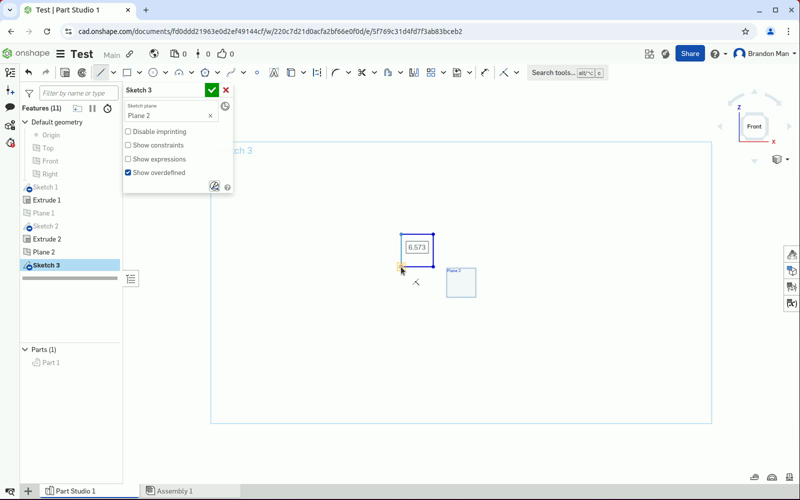
mouse_move(423, 248)
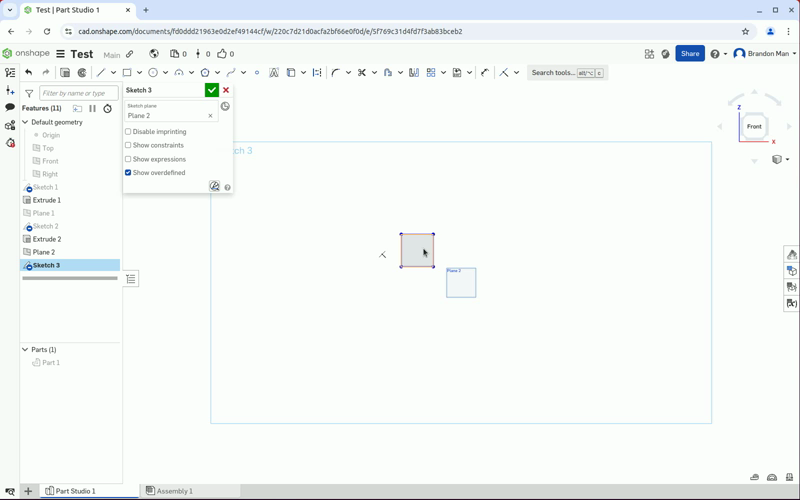
scroll(6)
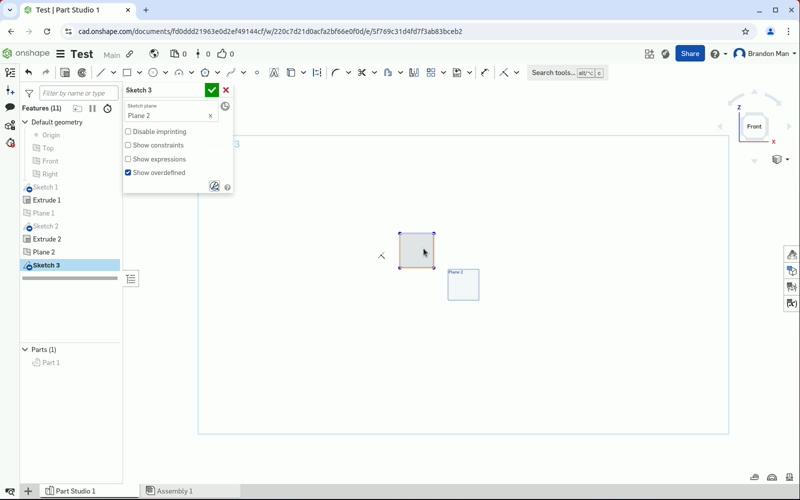
scroll(6)
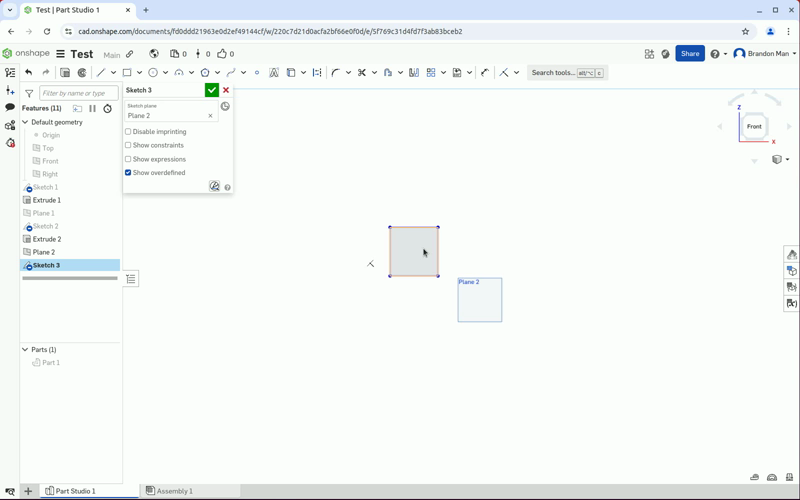
scroll(6)
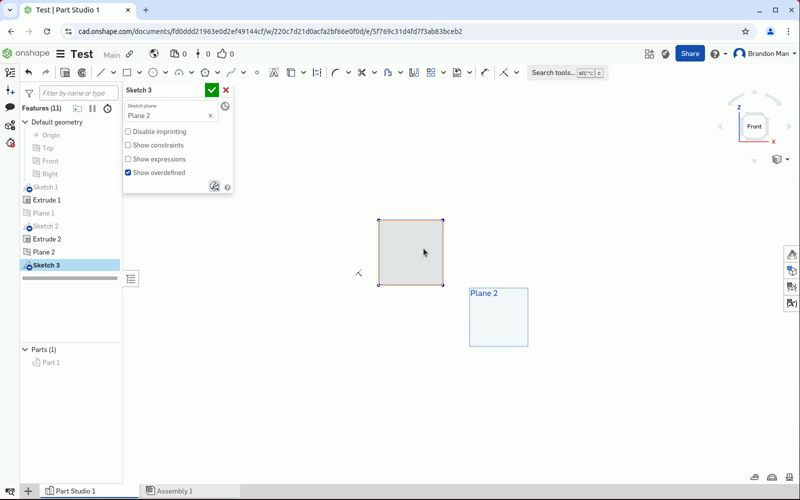
scroll(6)
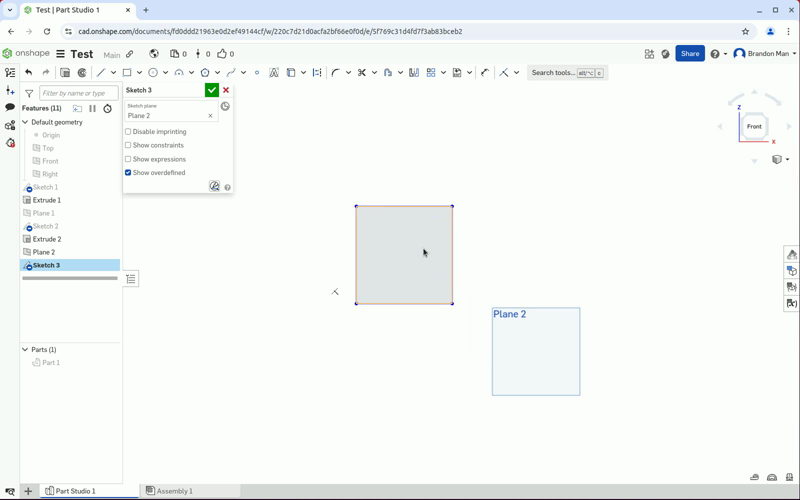
scroll(6)
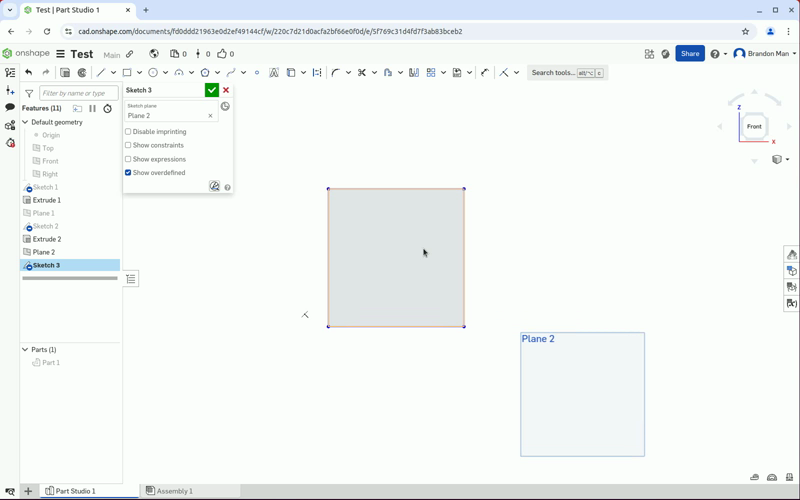
scroll(6)
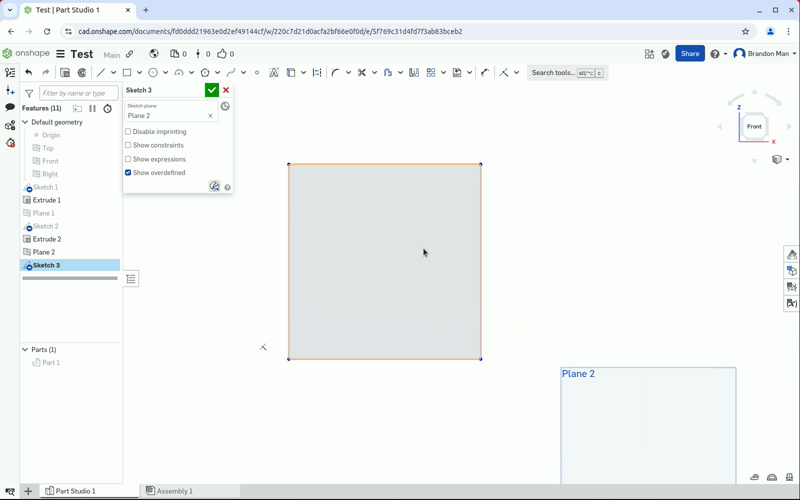
scroll(6)
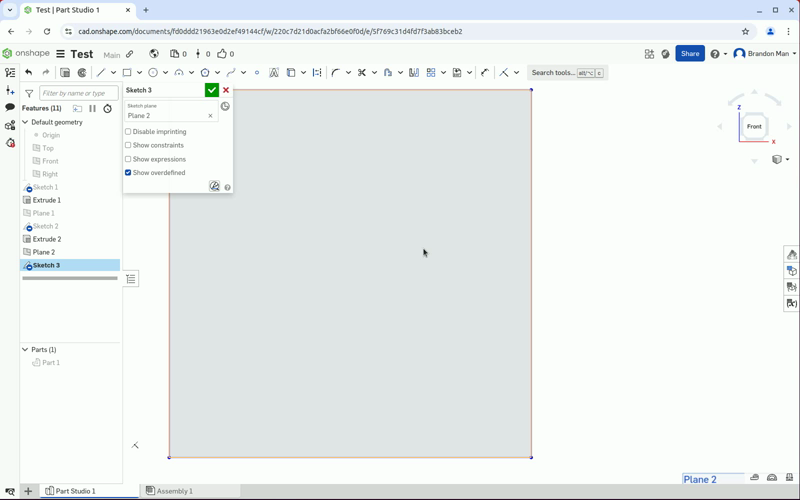
click(423, 248)
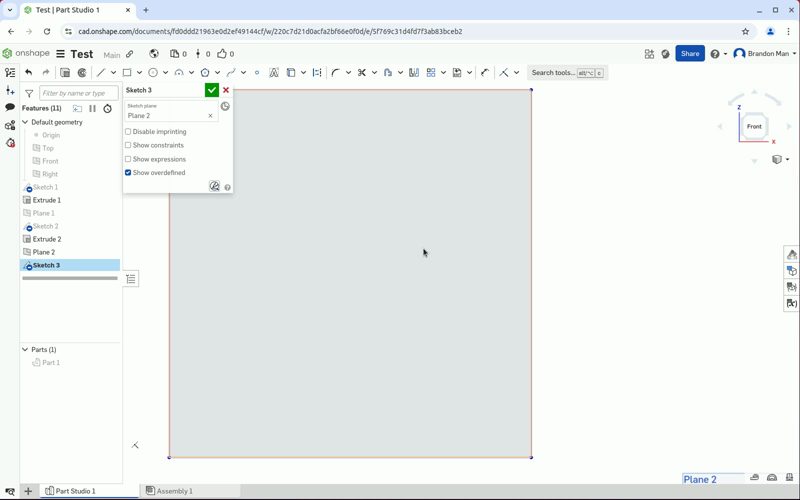
scroll(-6)
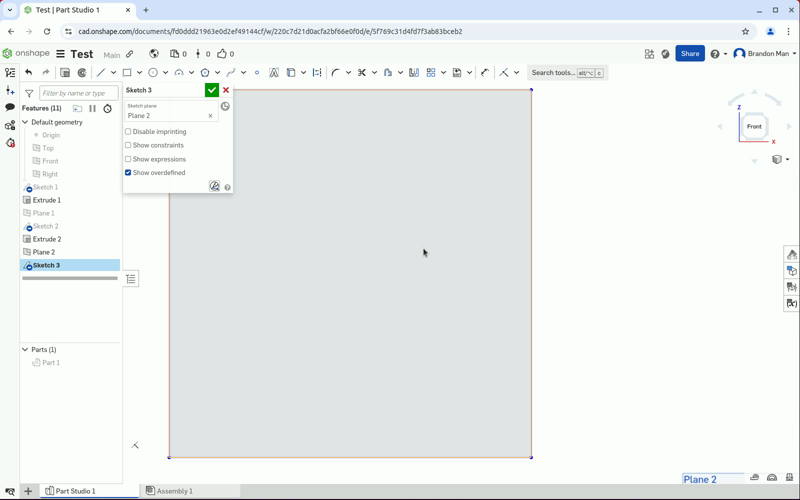
scroll(-6)
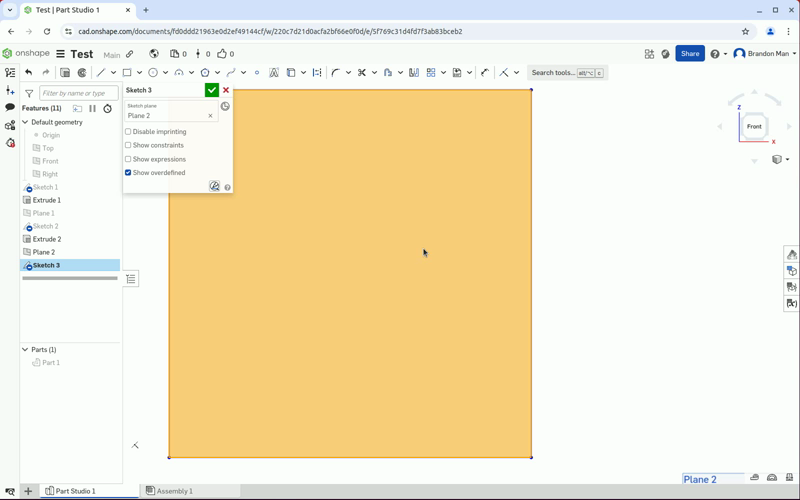
scroll(-6)
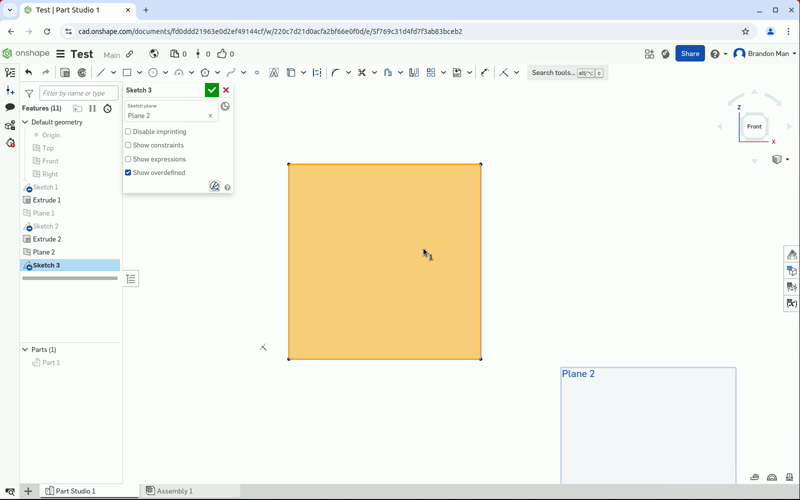
scroll(-6)
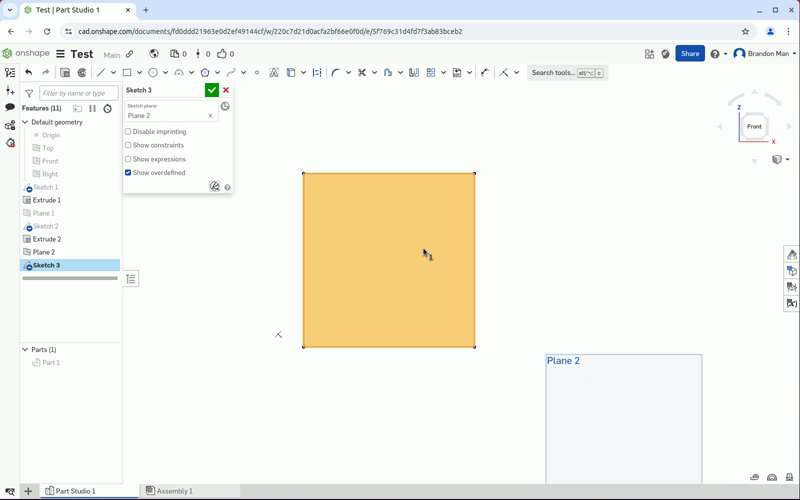
scroll(-6)
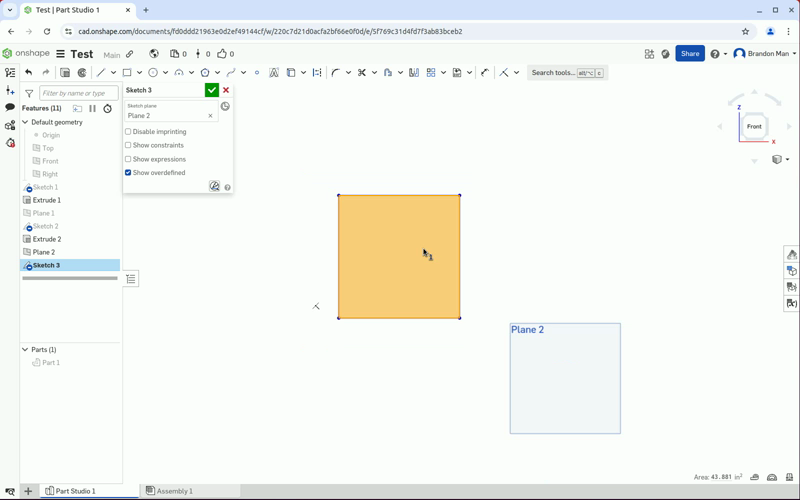
scroll(-6)
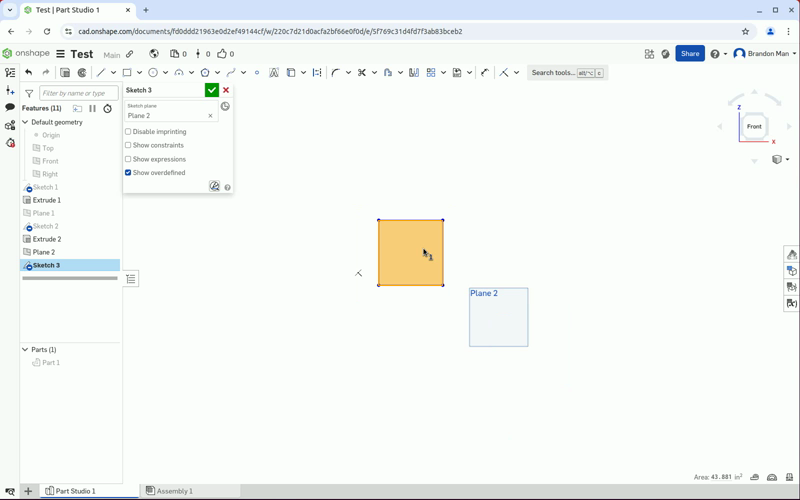
scroll(-6)
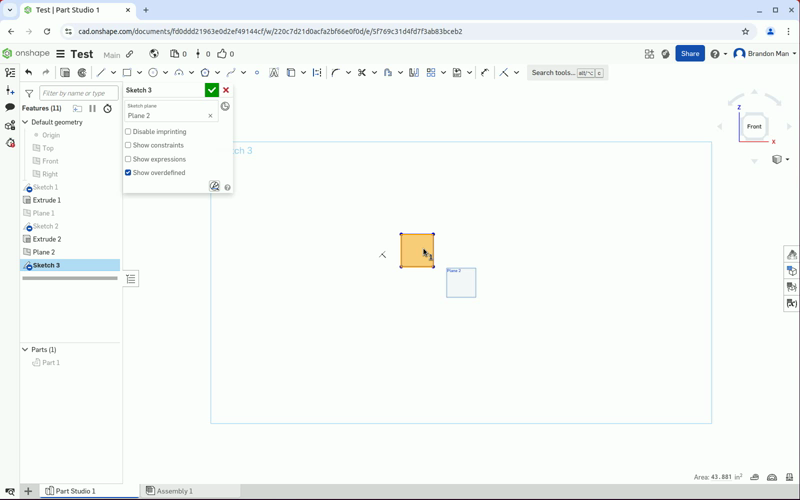
mouse_move(73, 352)
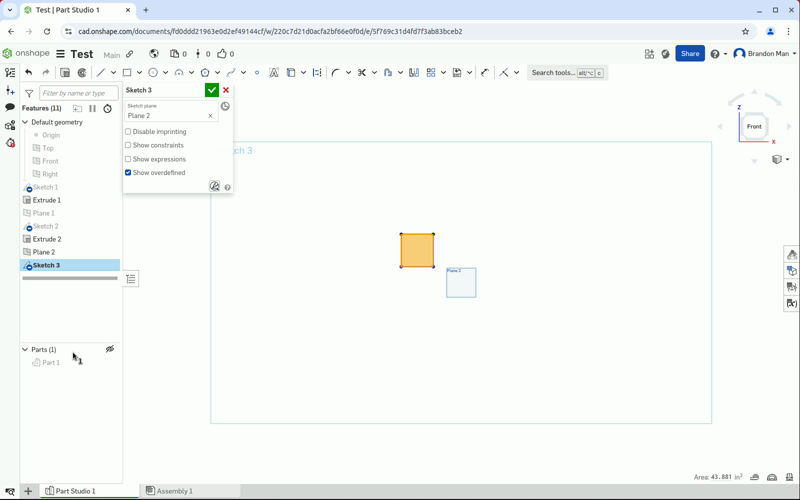
key(shift+y)
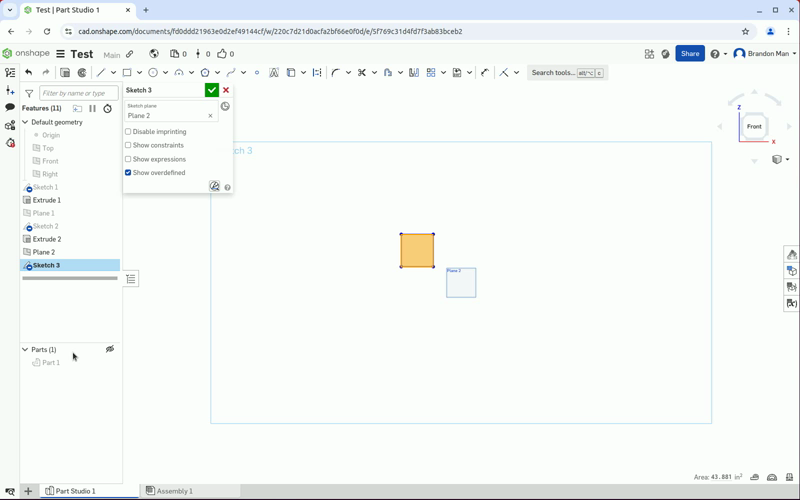
key(shift+e)
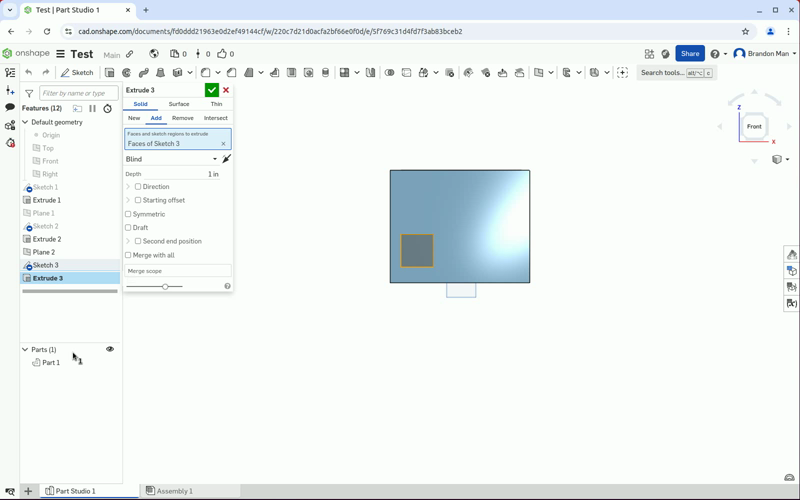
mouse_move(143, 106)
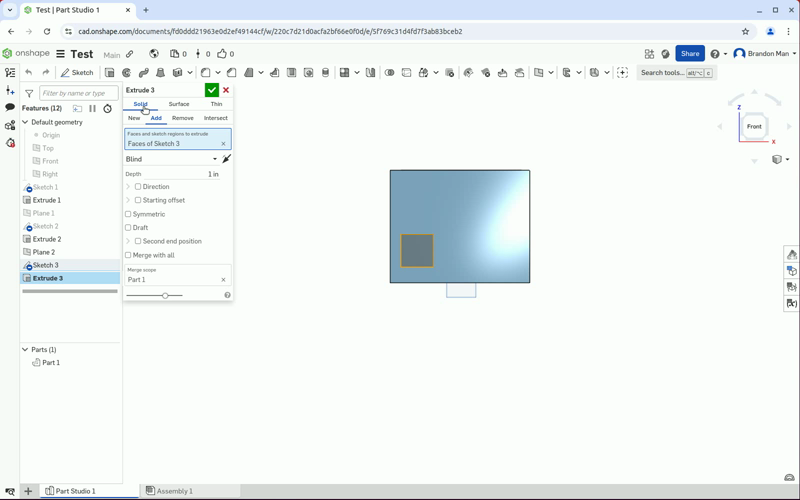
click(143, 106)
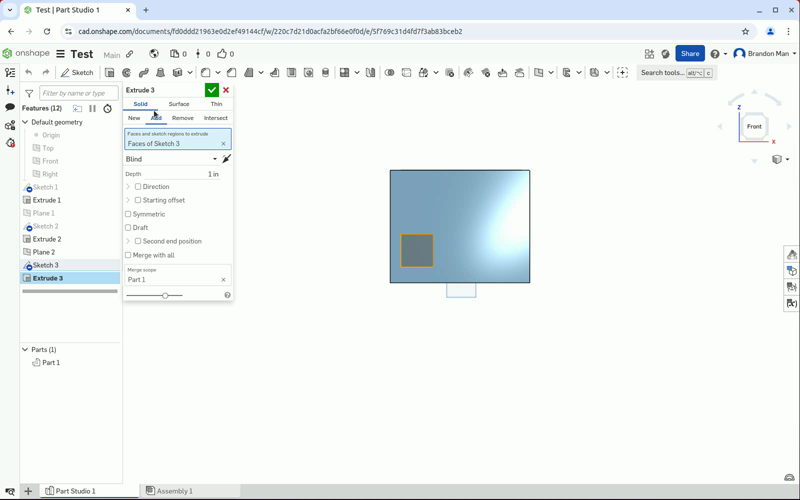
mouse_move(186, 120)
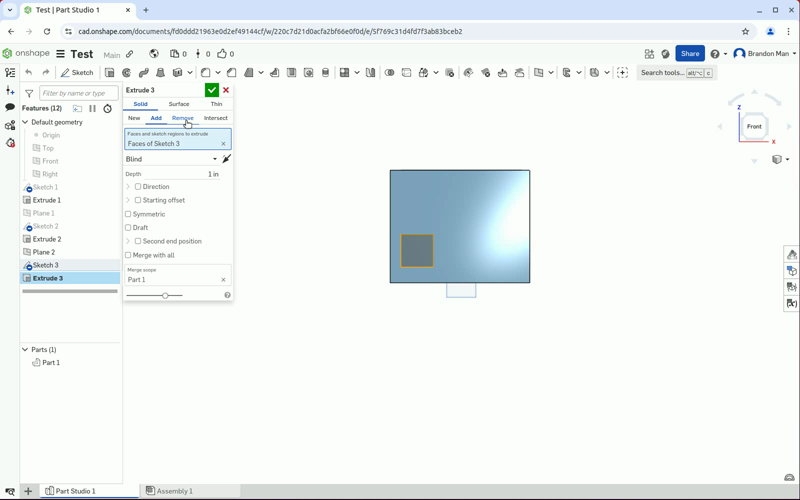
click(186, 120)
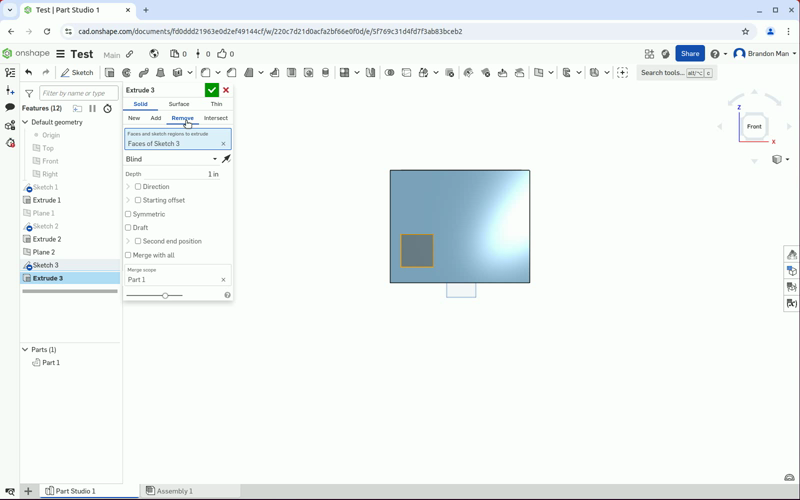
key(tab, 4)
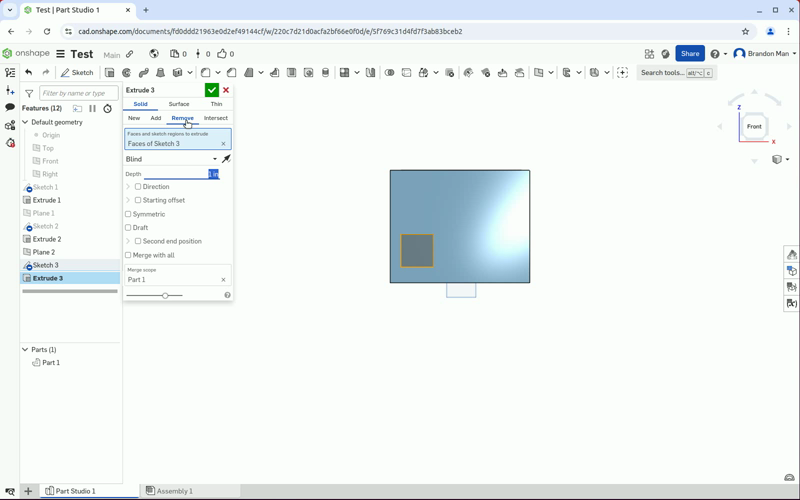
text(1.926)
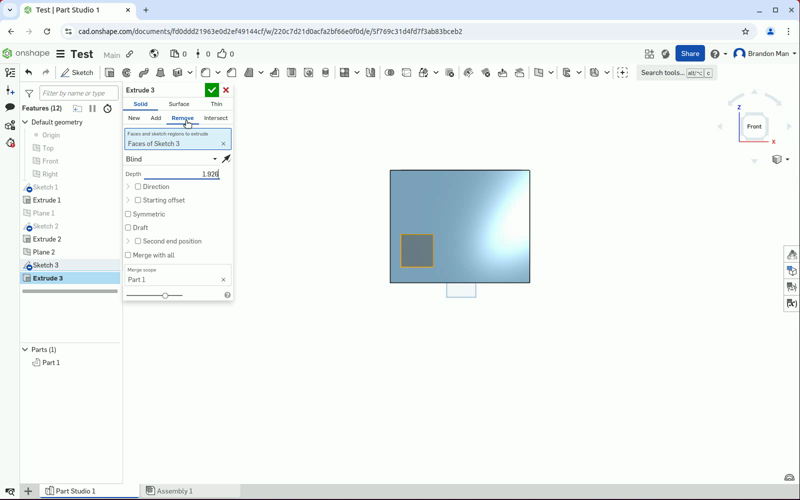
key(tab, 6)
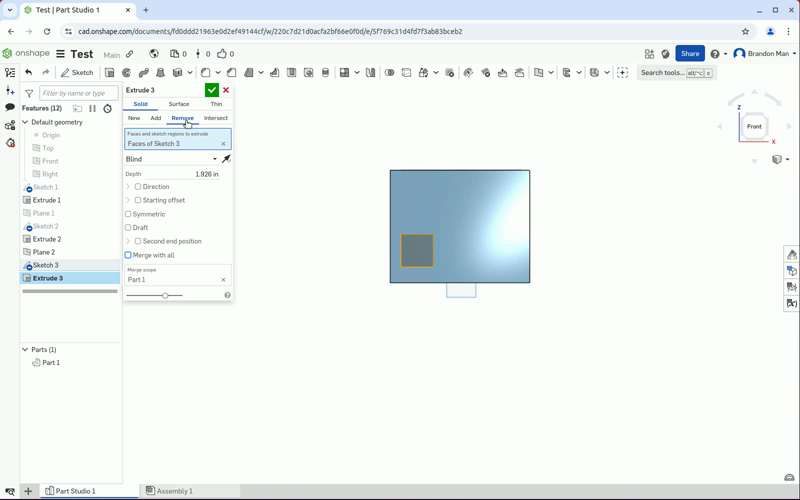
key(space)
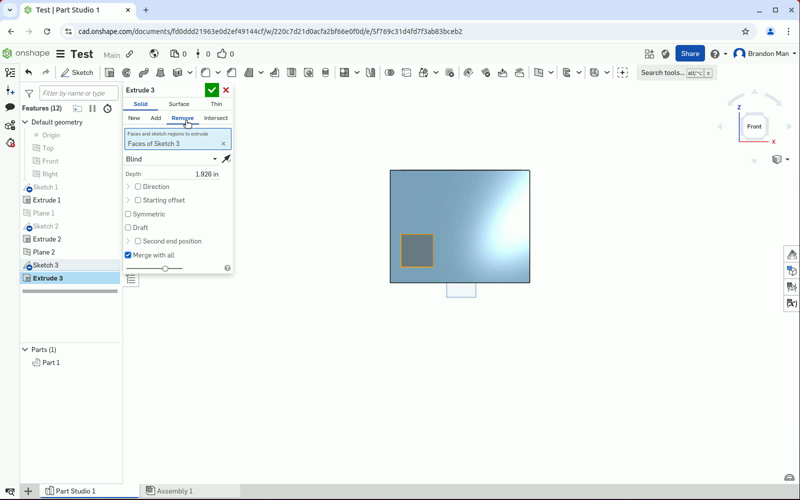
key(enter)
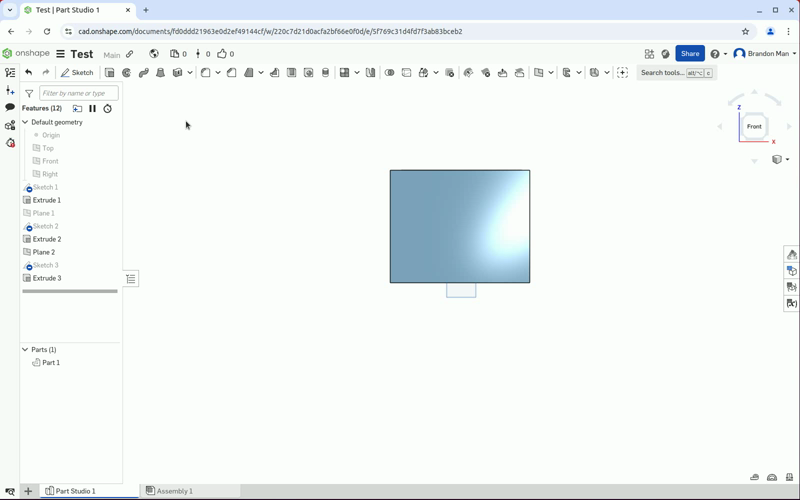
key(shift+h)
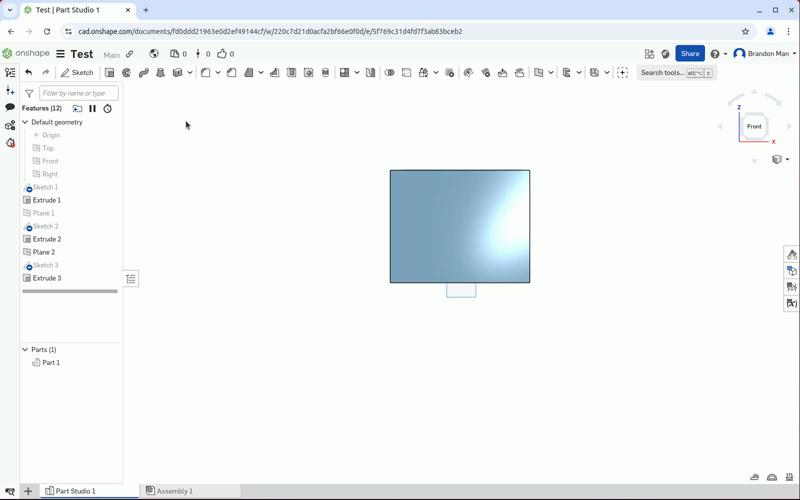
key(shift+h)
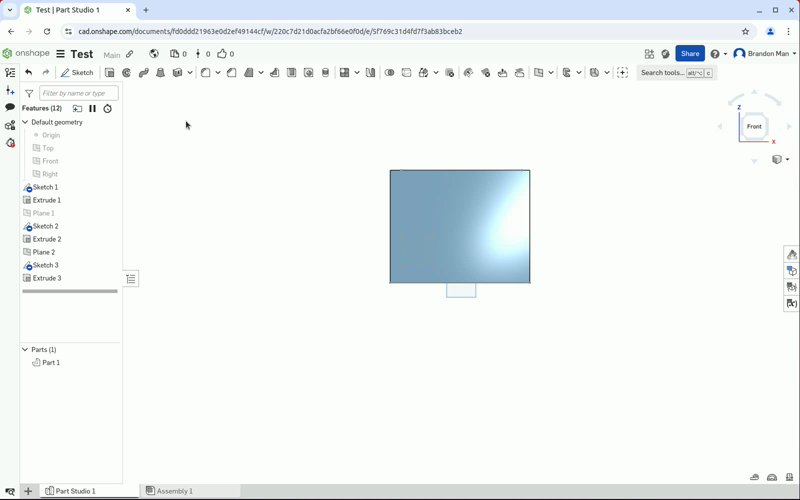
key(shift+7)
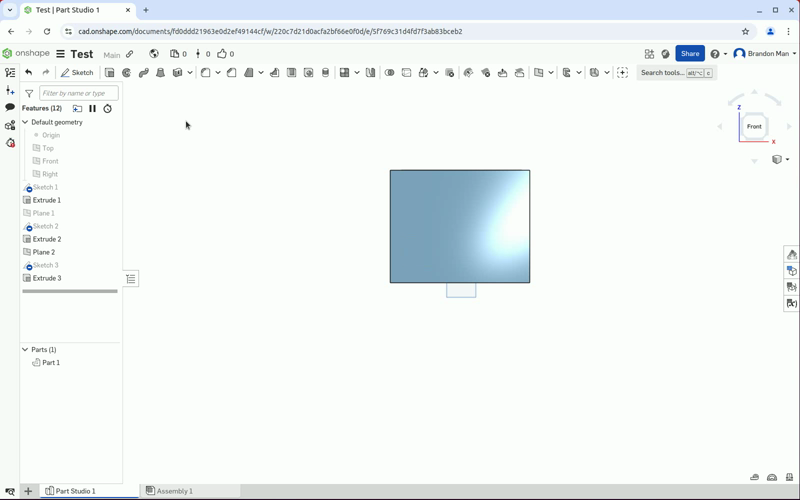
key(left, 2)
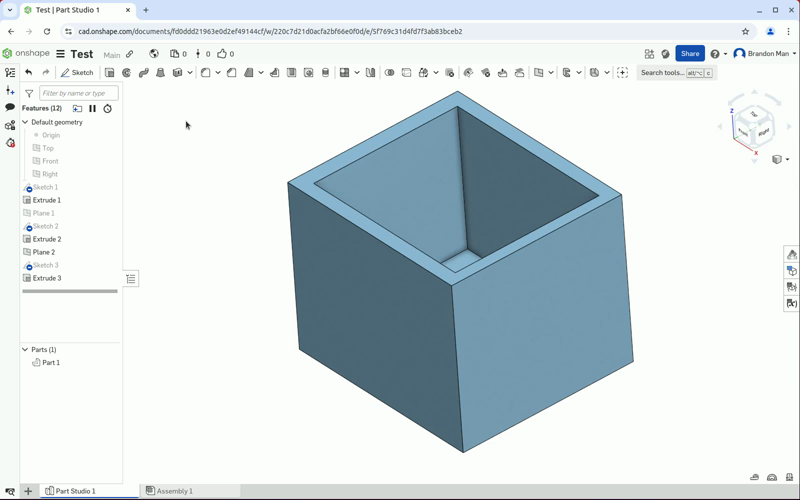
key(down, 2)
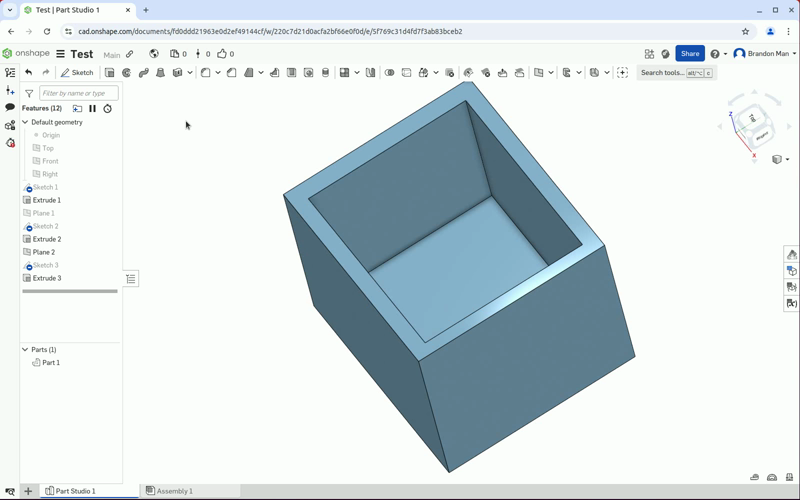
key(up, 2)
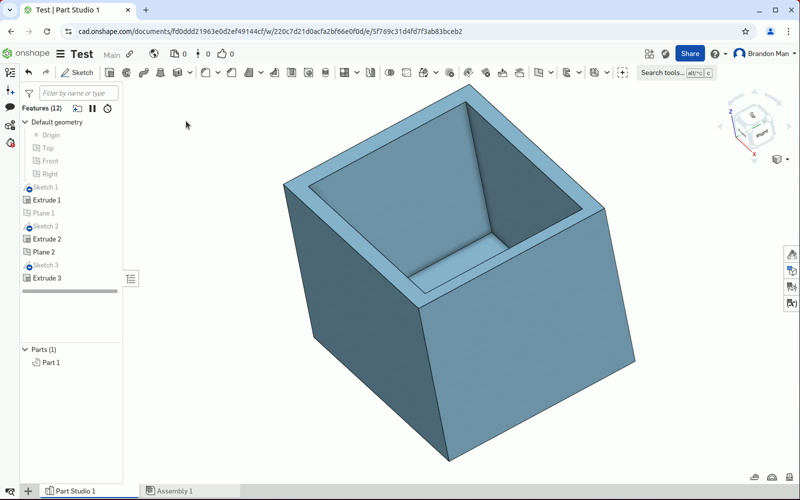
key(right, 2)
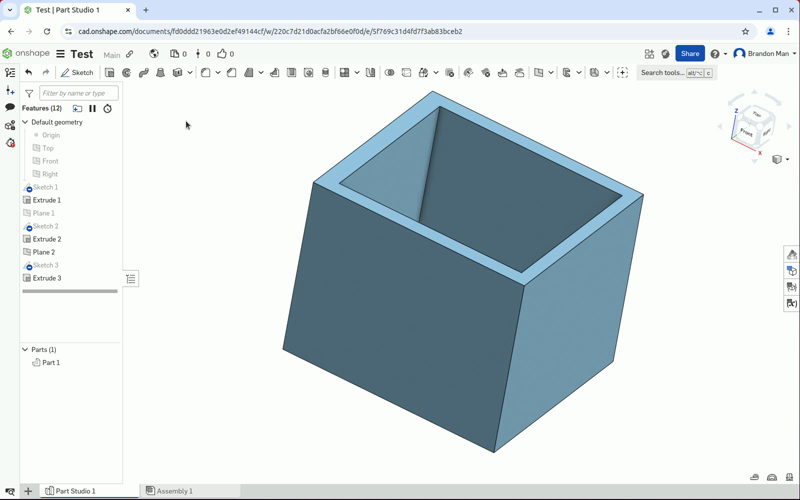
mouse_move(73, 189)
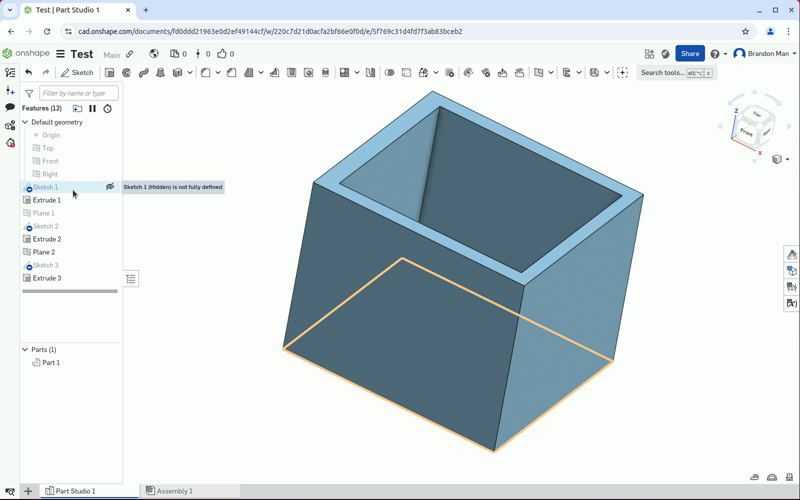
click(73, 189)